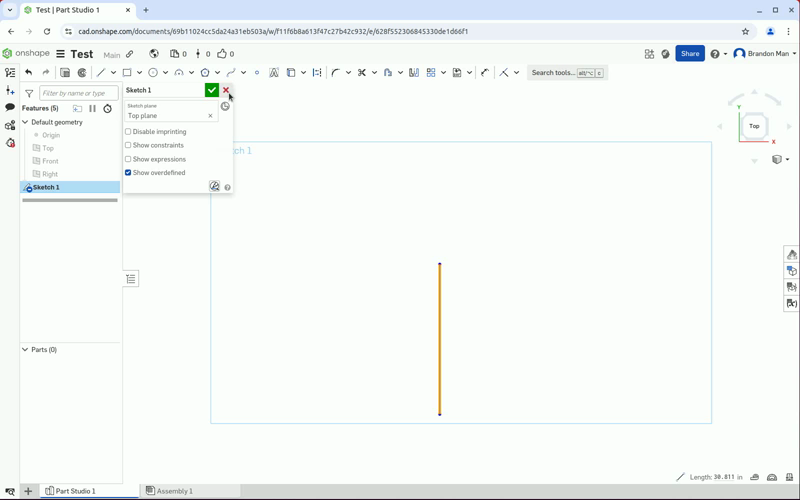
key(shift+h)
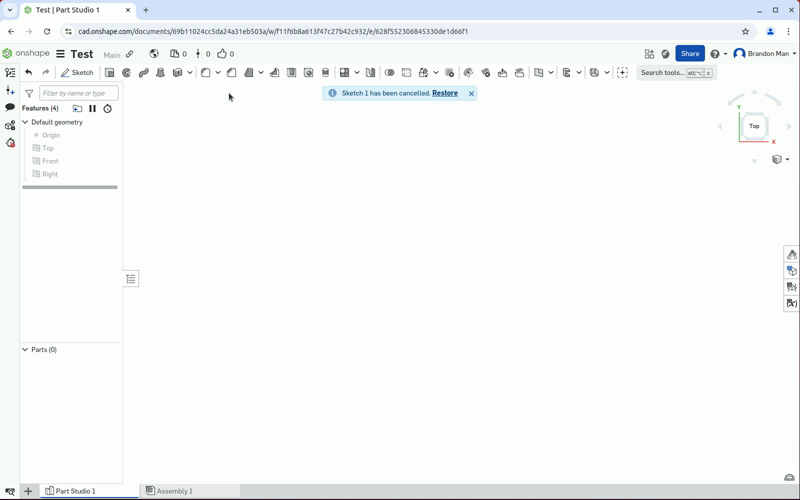
mouse_move(73, 352)
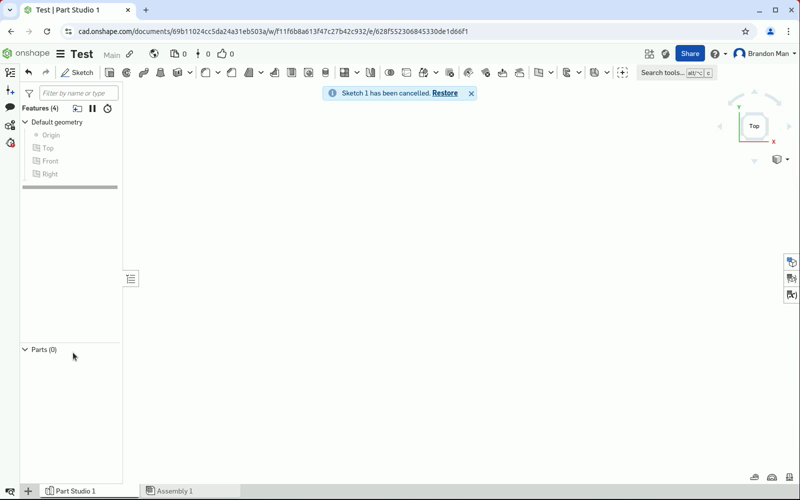
key(y)
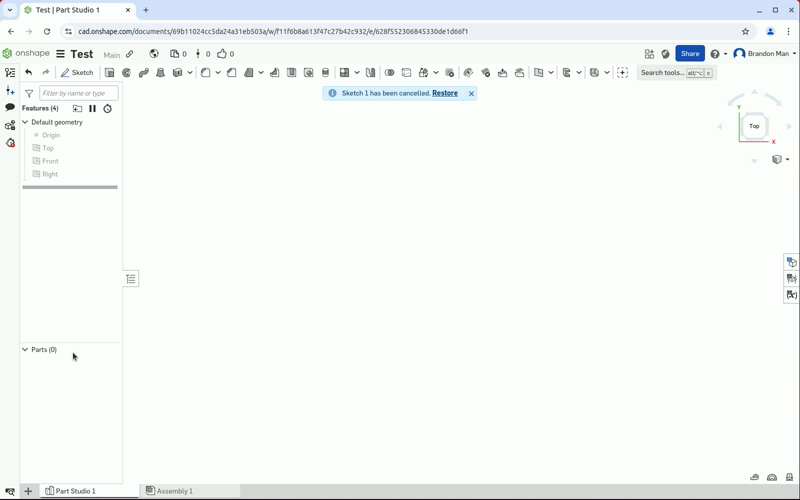
key(shift+p)
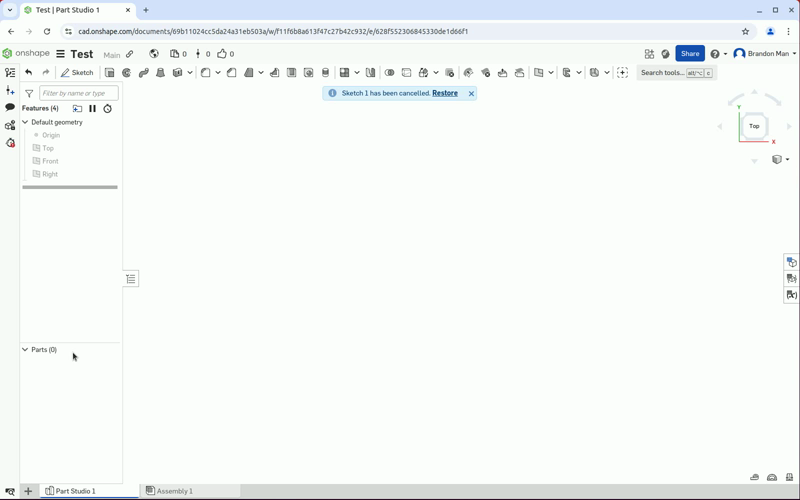
key(space)
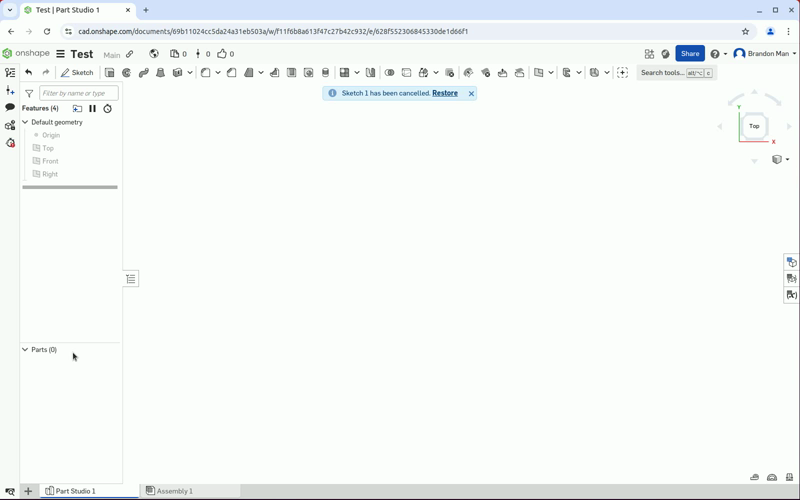
key_down(shift)
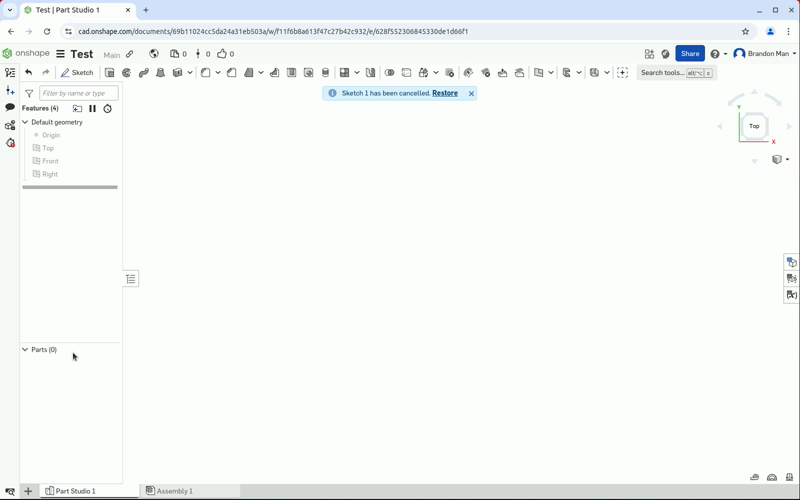
key(up)
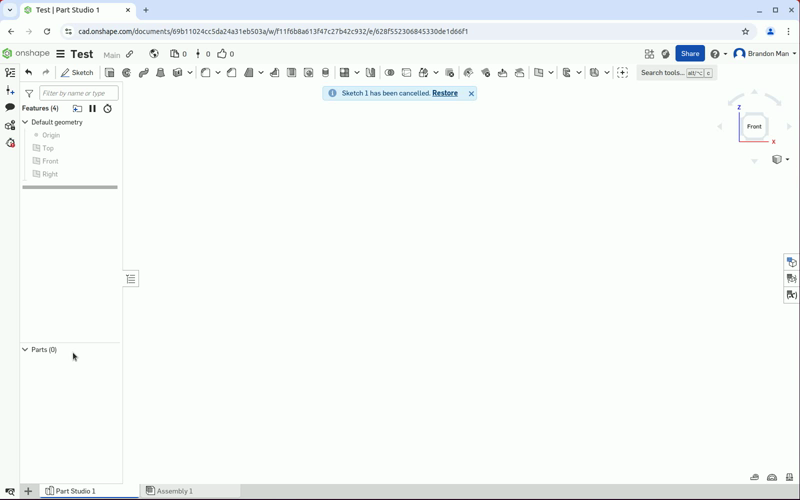
key_up(shift)
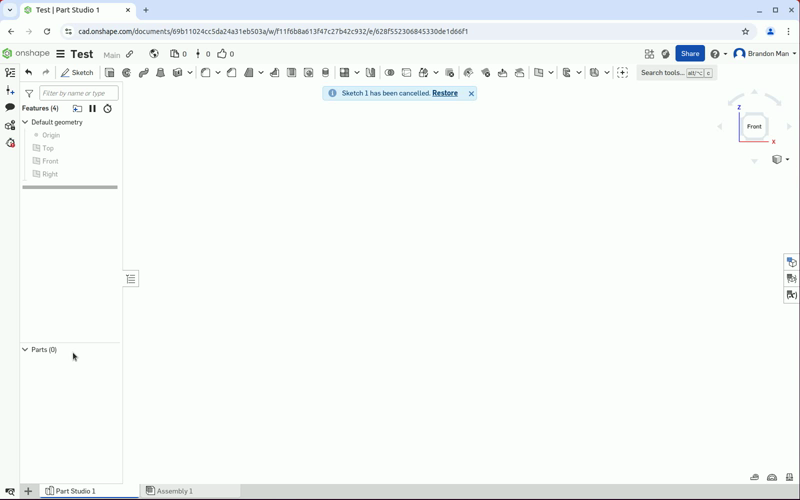
mouse_move(73, 352)
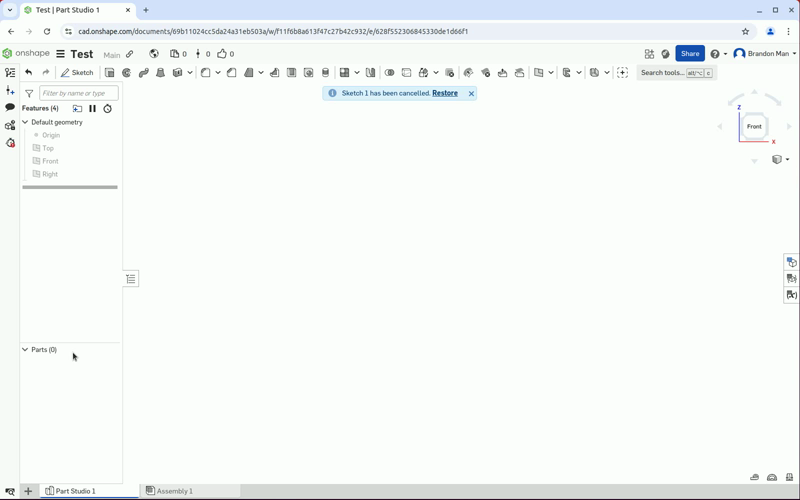
key(shift+y)
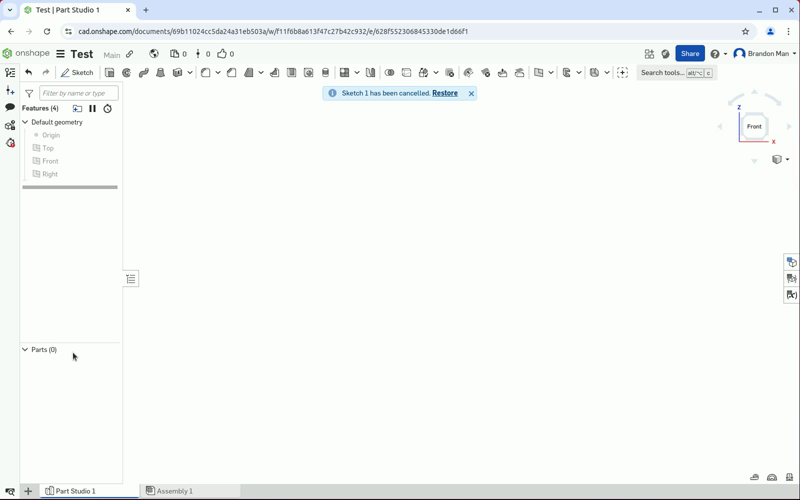
key(shift+s)
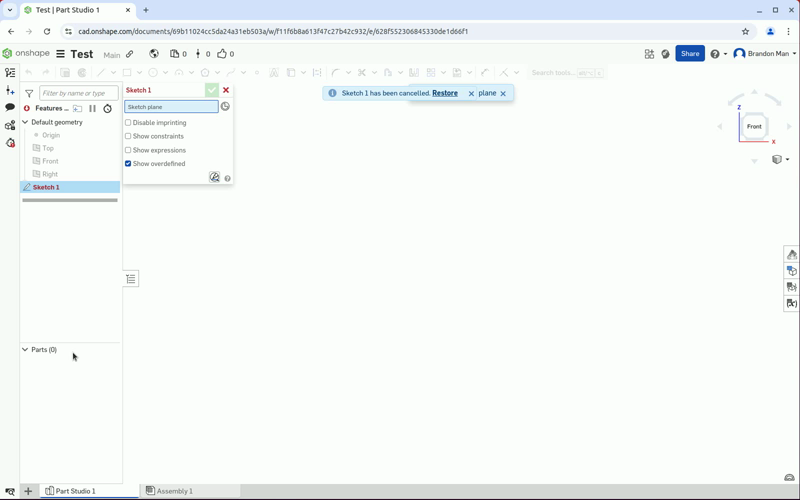
mouse_move(73, 163)
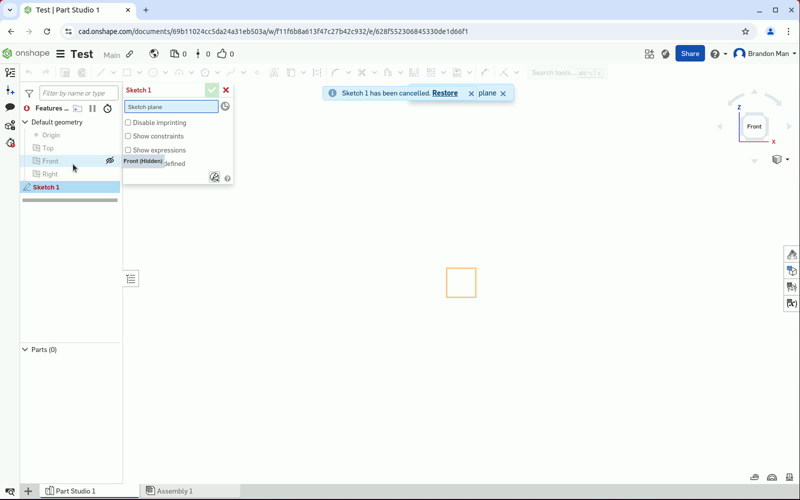
click(73, 163)
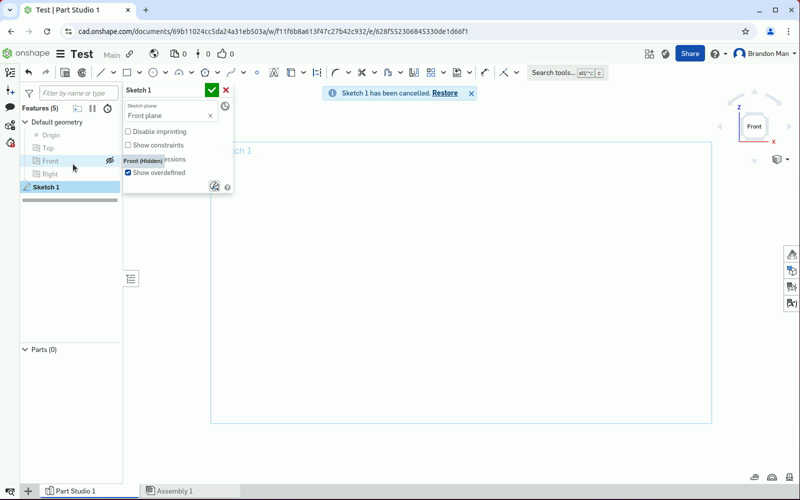
mouse_move(73, 352)
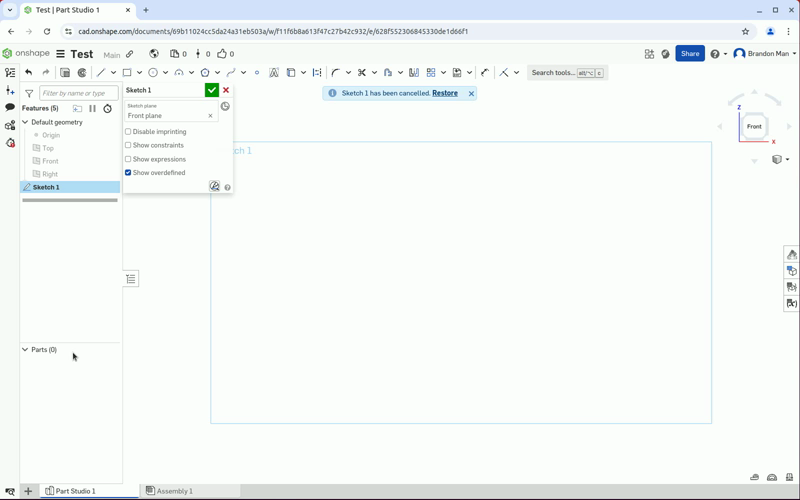
key(y)
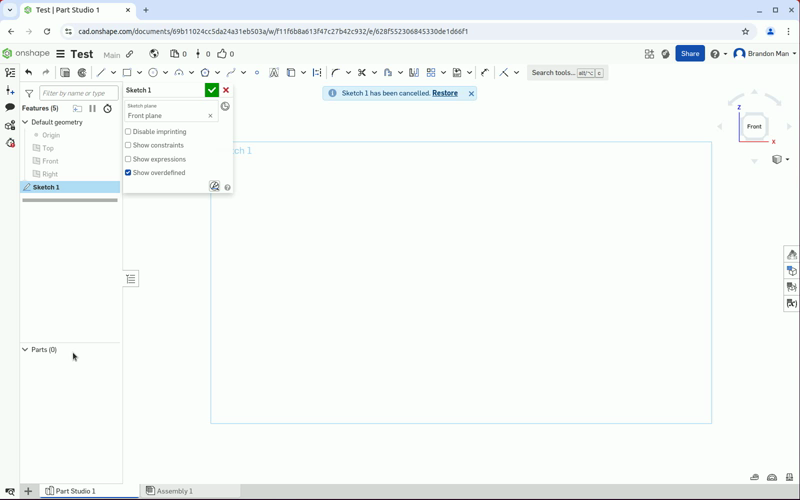
key(l)
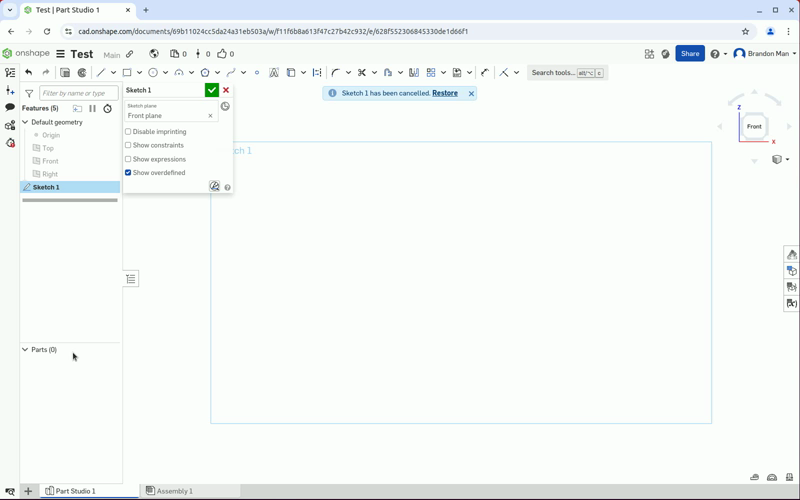
key_down(shift)
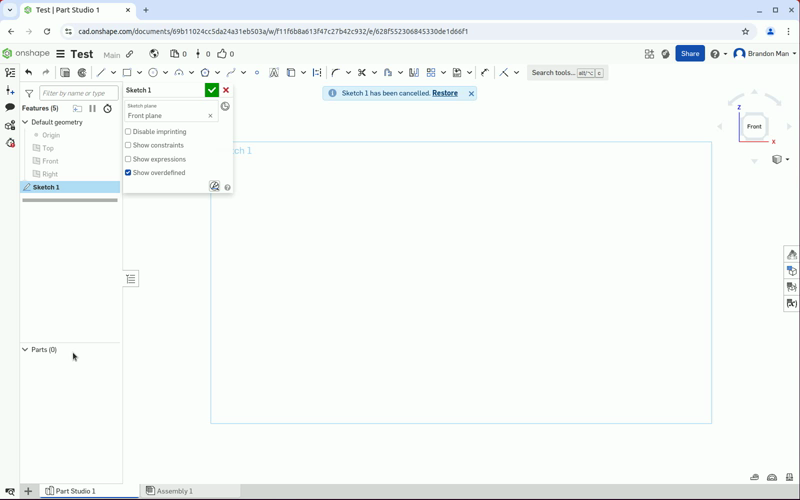
mouse_move(393, 257)
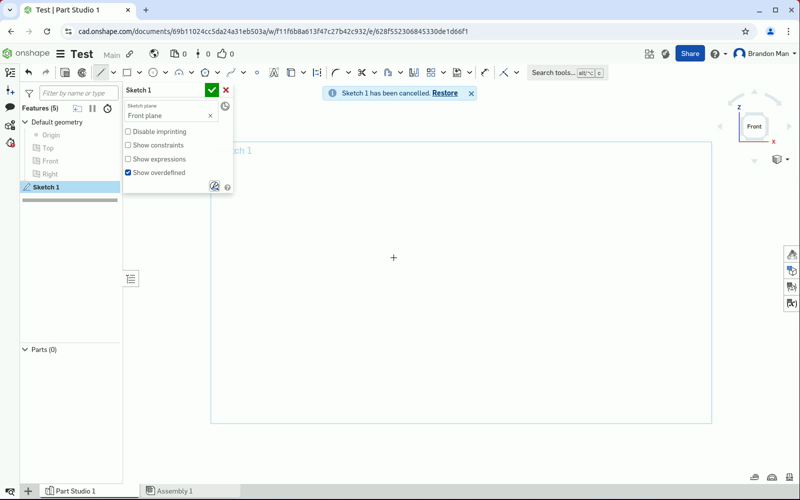
click(393, 257)
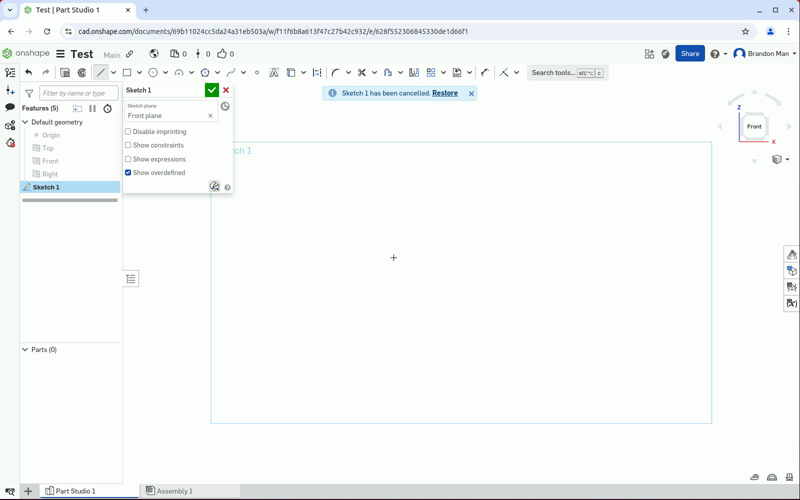
key_up(shift)
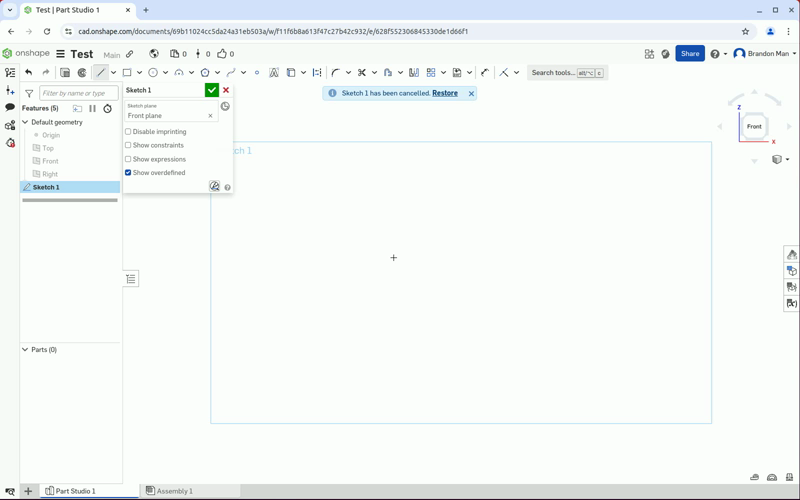
key_down(shift)
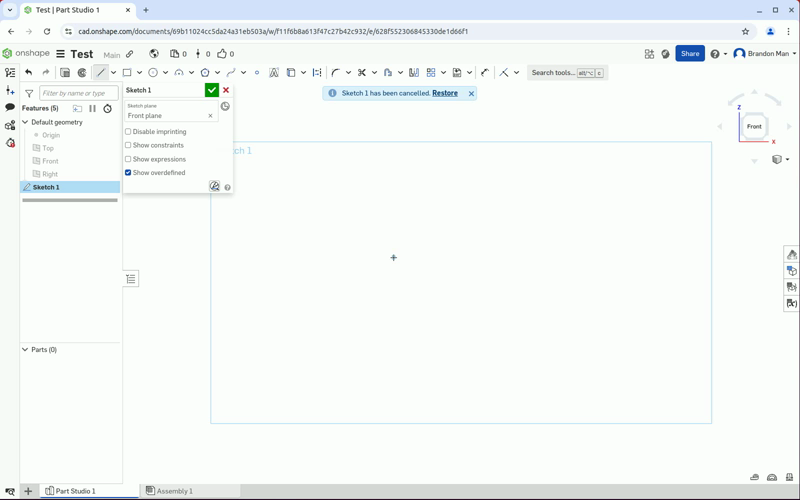
mouse_move(405, 327)
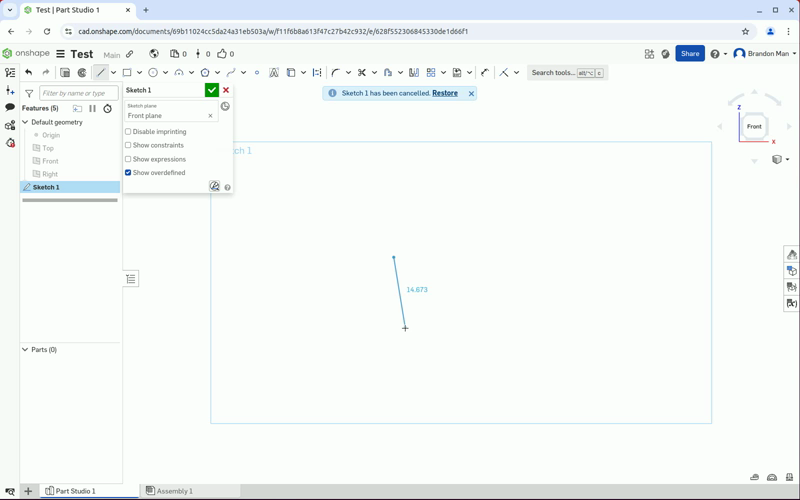
click(405, 327)
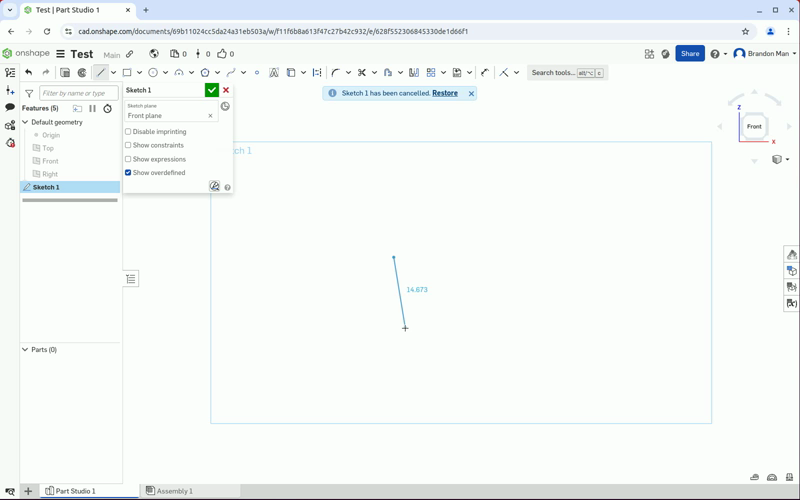
key_up(shift)
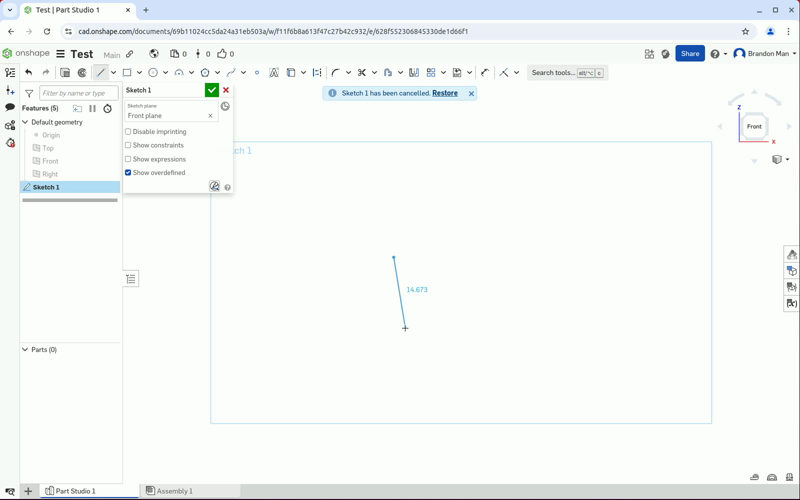
key_down(shift)
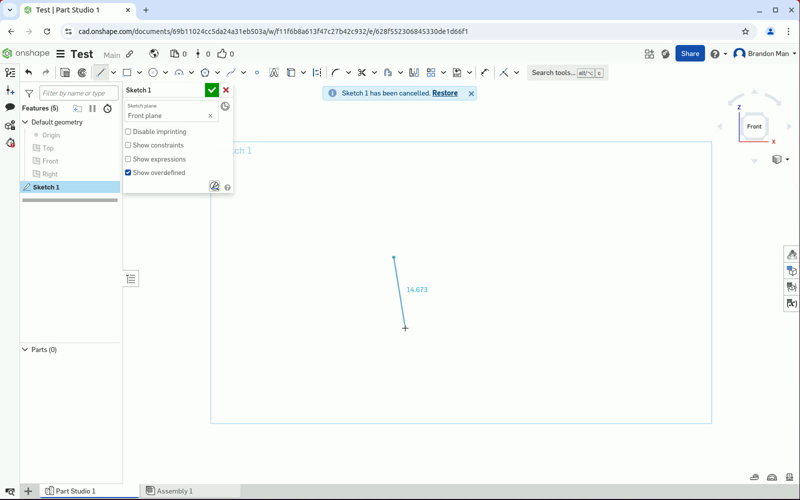
mouse_move(471, 354)
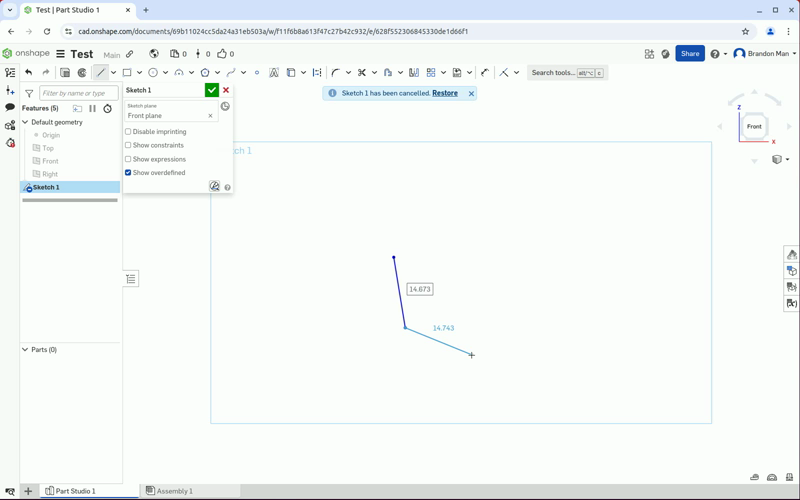
click(471, 354)
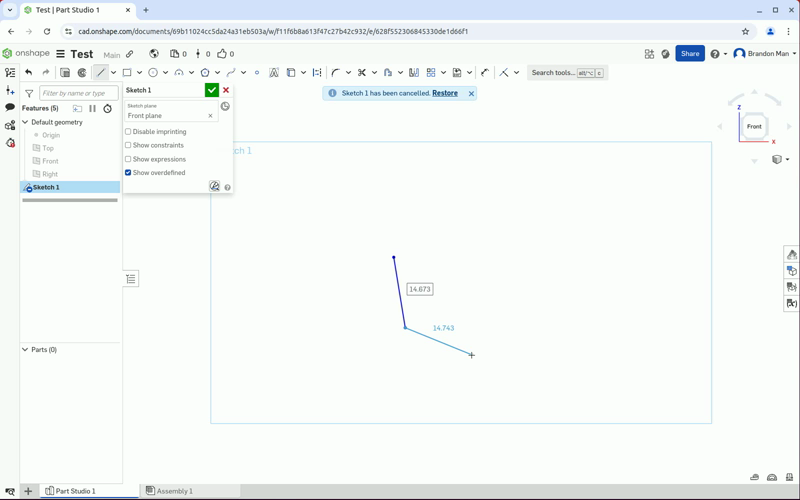
key_up(shift)
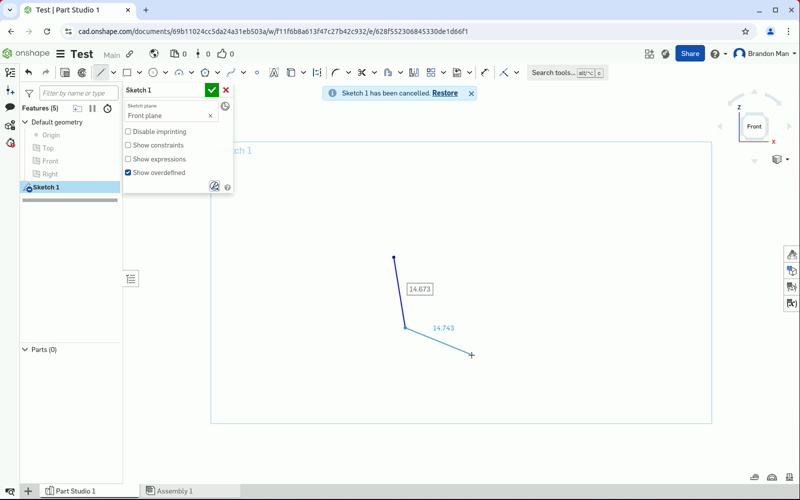
key_down(shift)
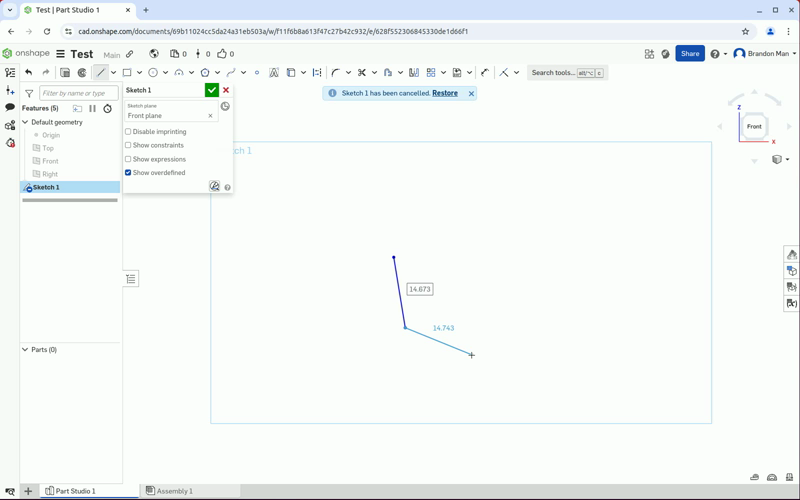
mouse_move(528, 309)
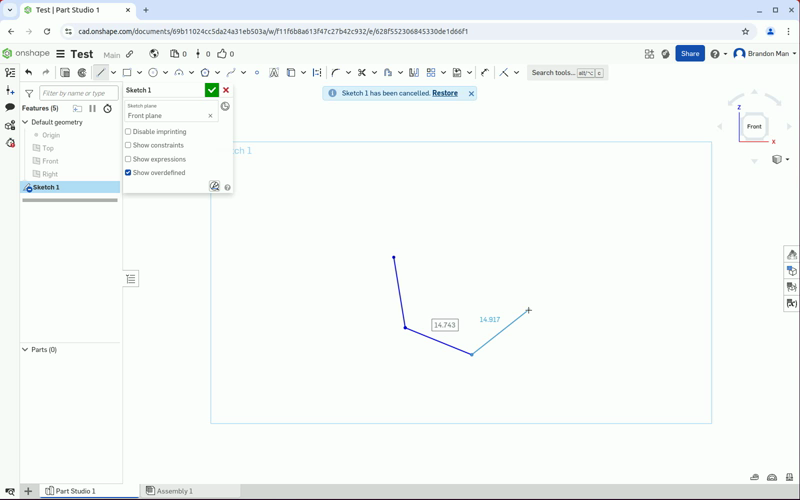
click(528, 309)
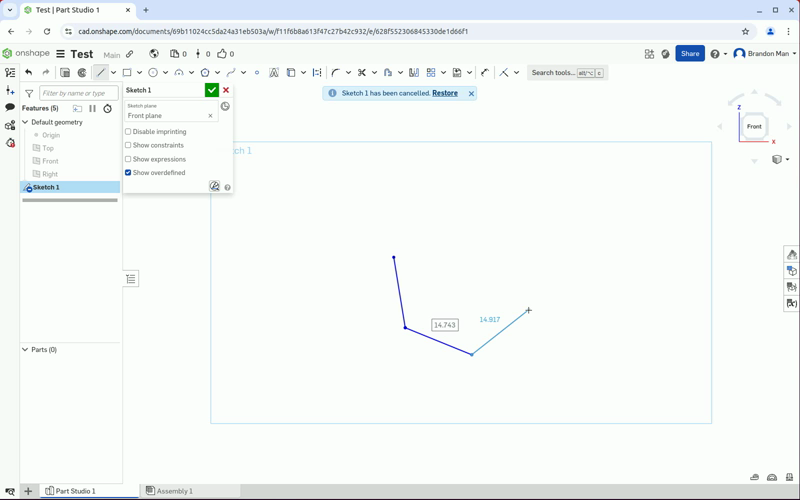
key_up(shift)
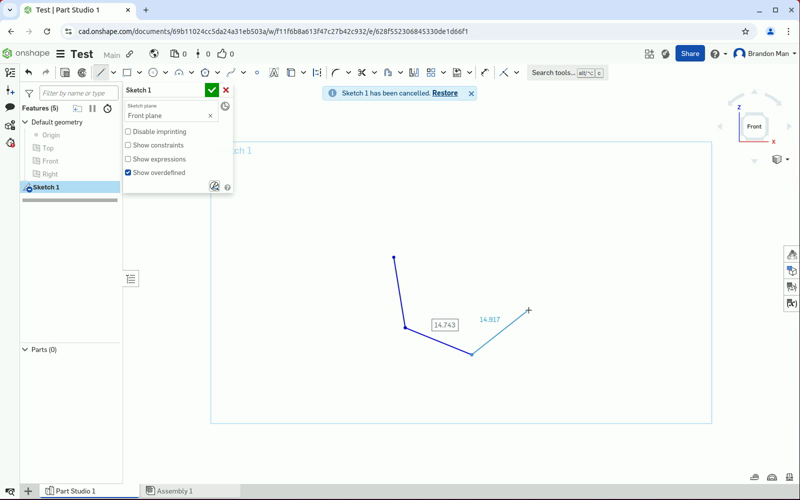
key_down(shift)
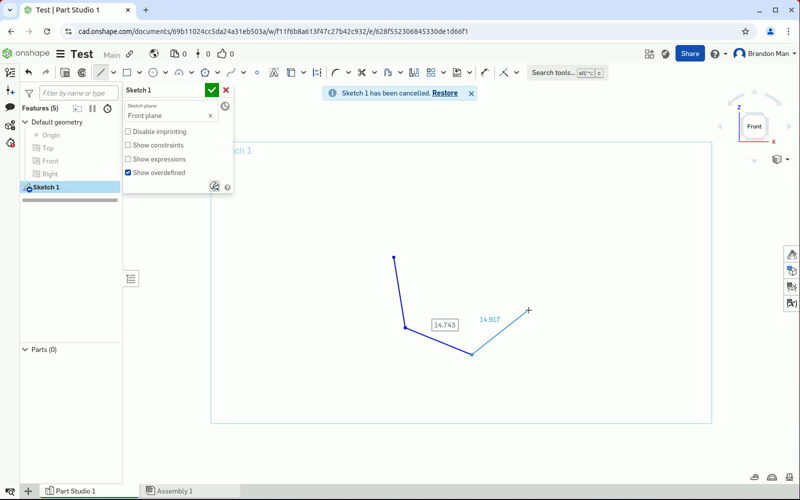
mouse_move(517, 238)
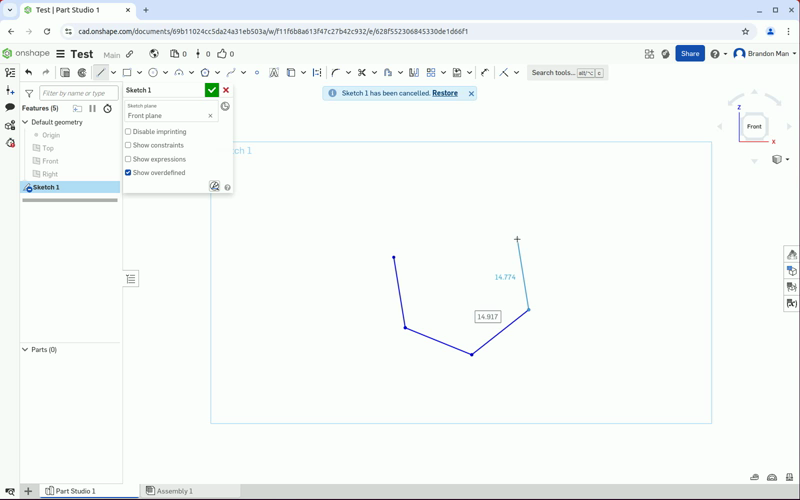
click(517, 238)
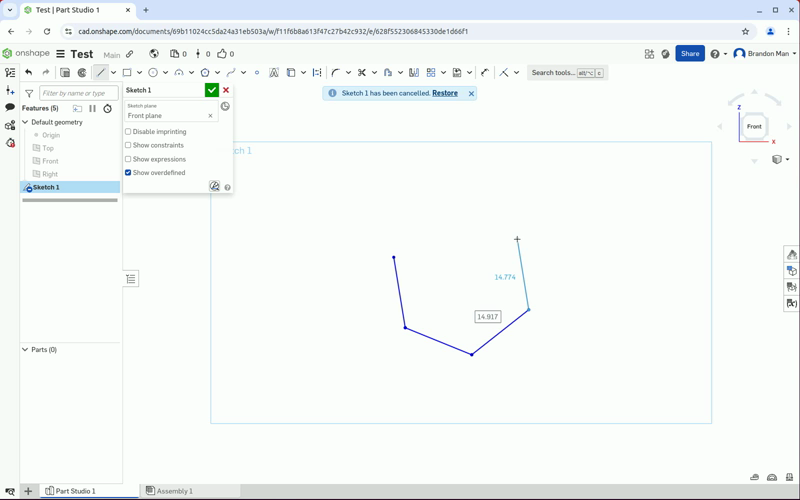
key_up(shift)
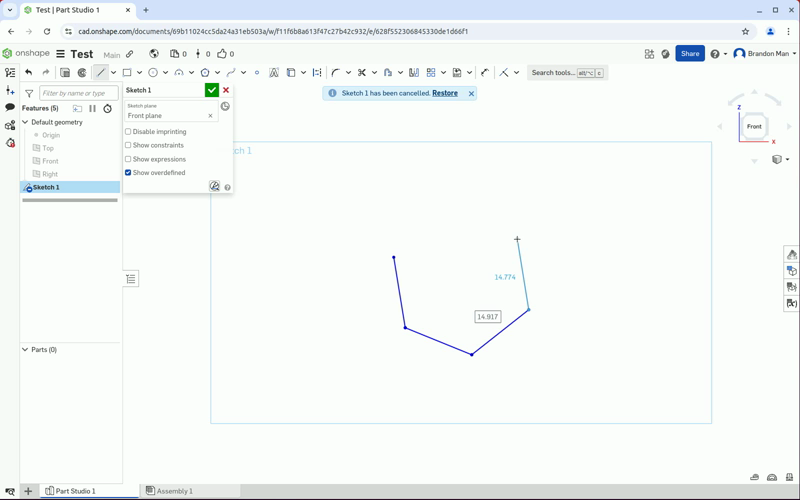
key_down(shift)
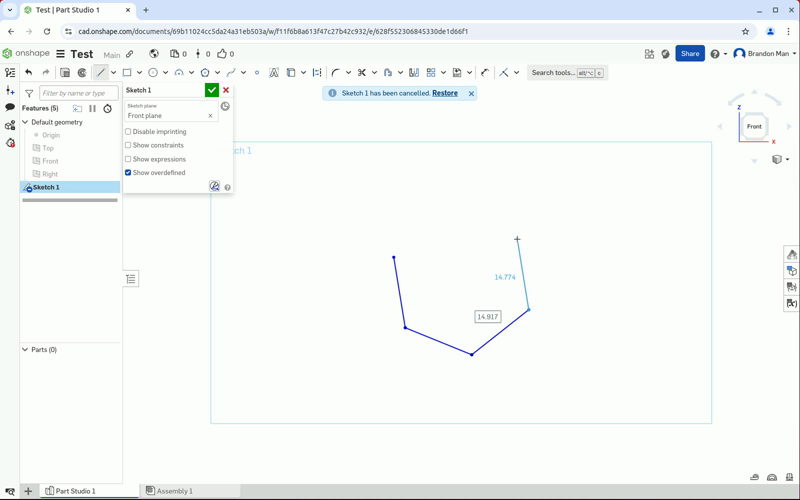
mouse_move(450, 211)
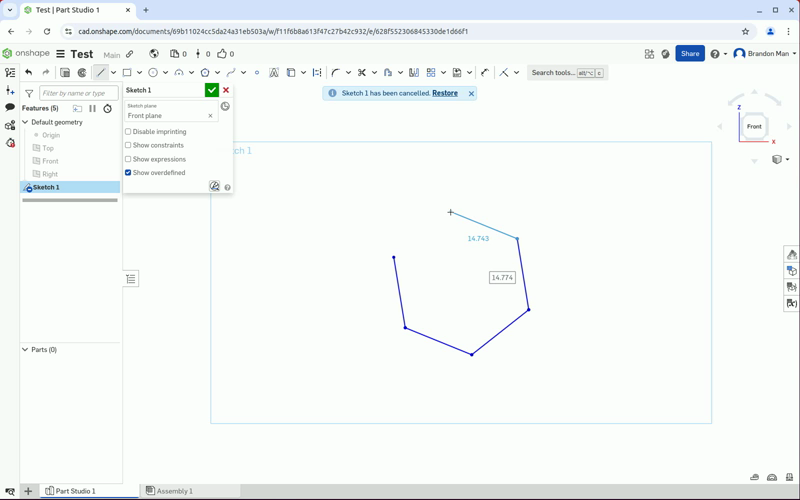
click(450, 211)
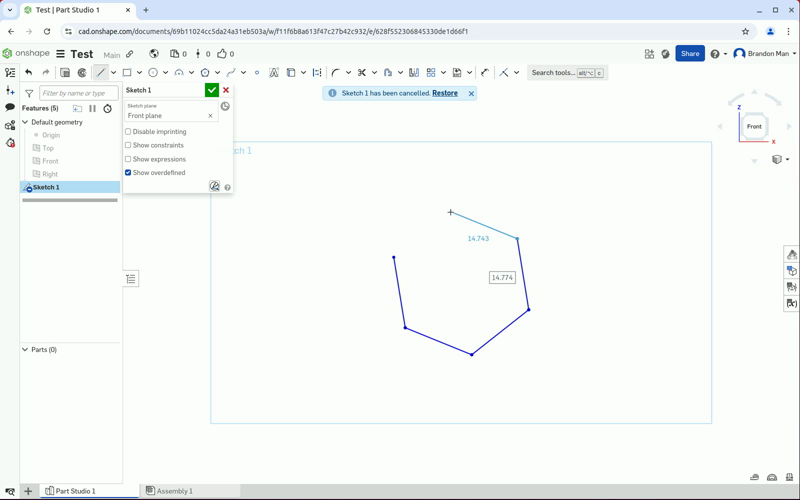
key_up(shift)
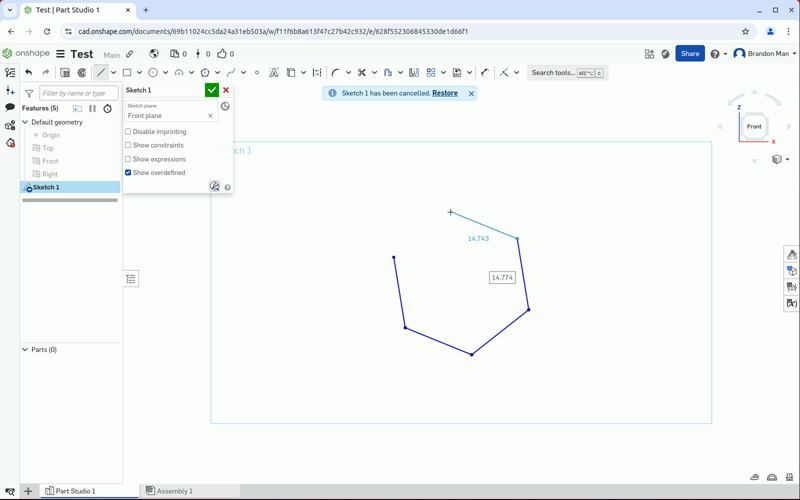
key_down(shift)
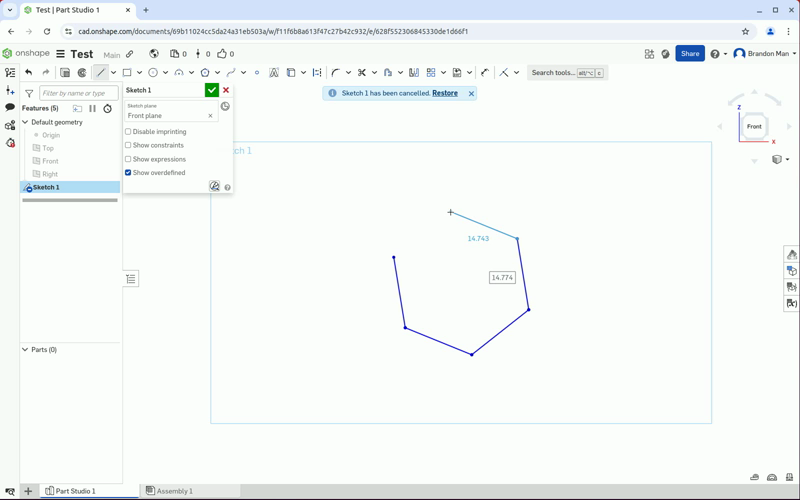
mouse_move(393, 257)
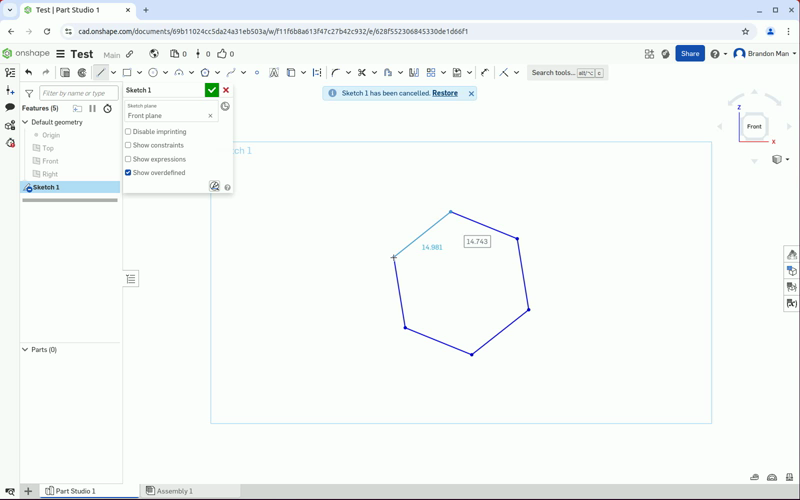
key_up(shift)
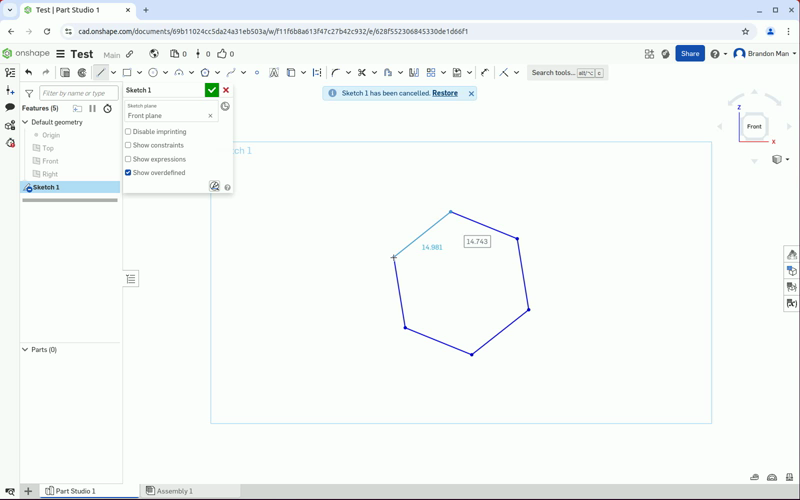
click(393, 257)
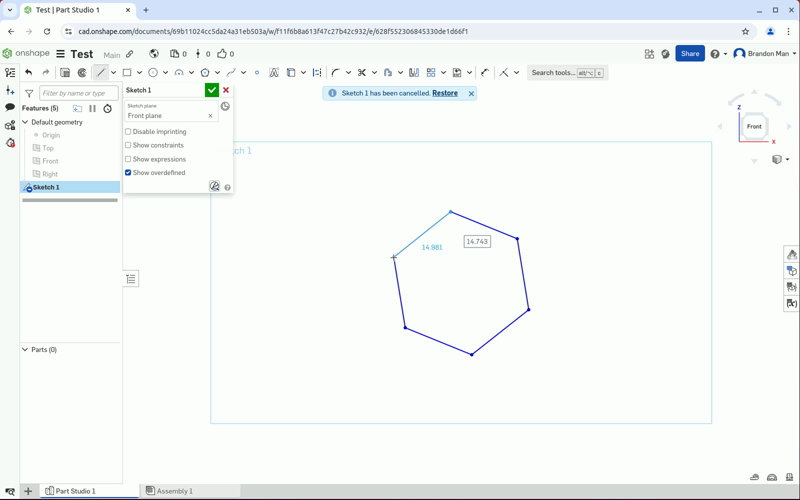
key(esc)
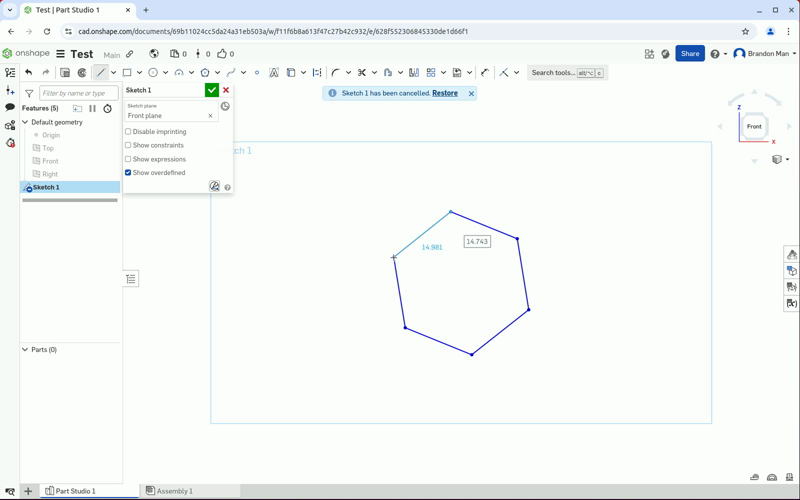
mouse_move(481, 298)
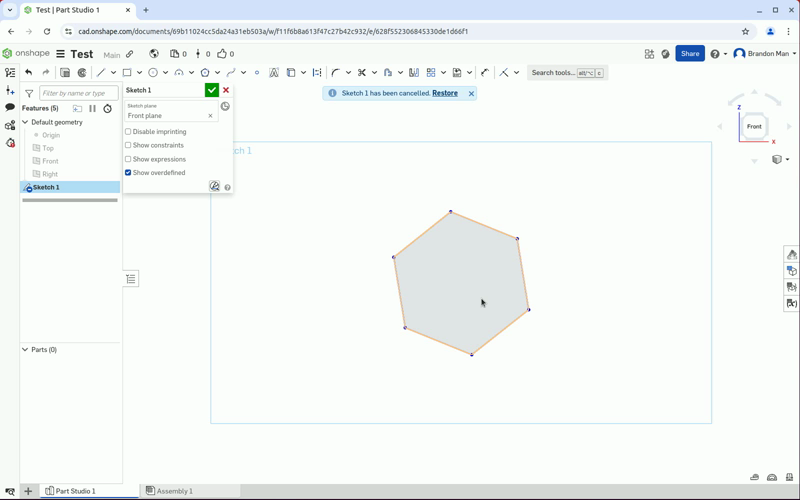
click(481, 298)
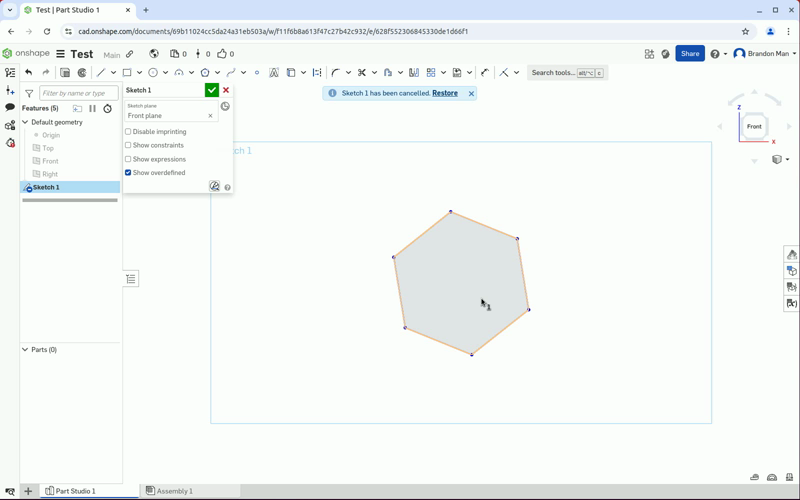
mouse_move(73, 352)
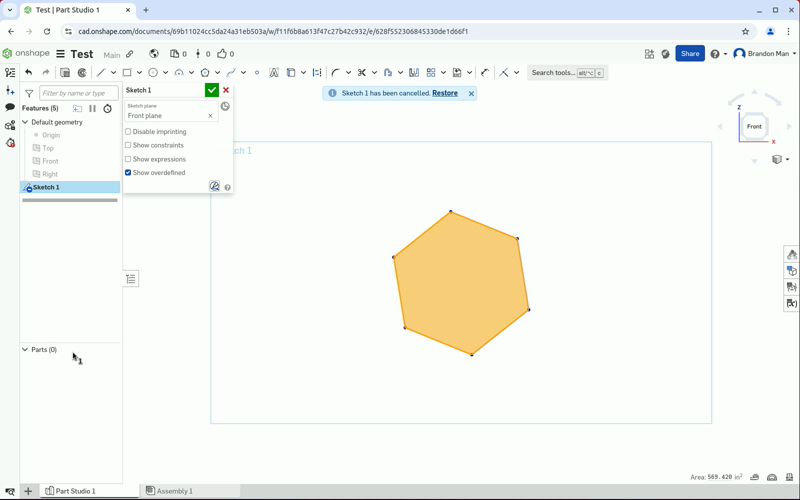
key(shift+y)
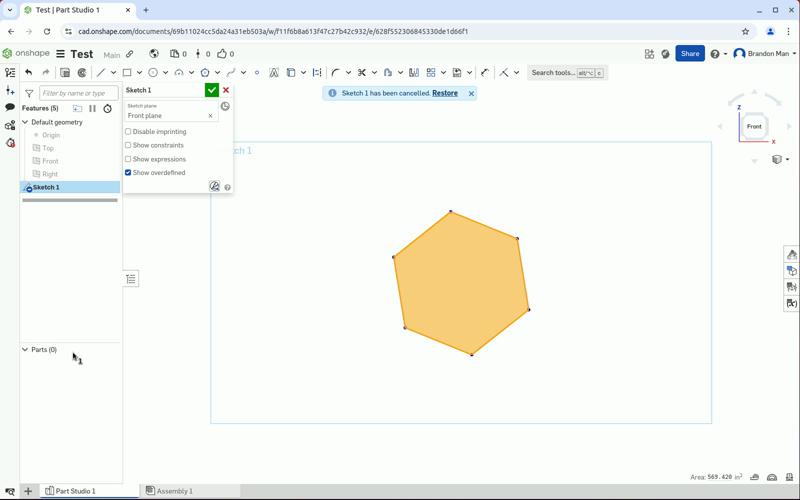
key(shift+e)
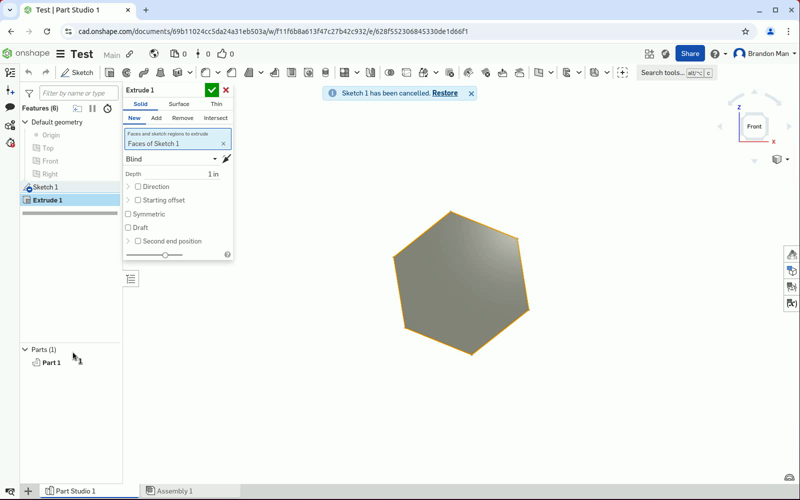
mouse_move(143, 106)
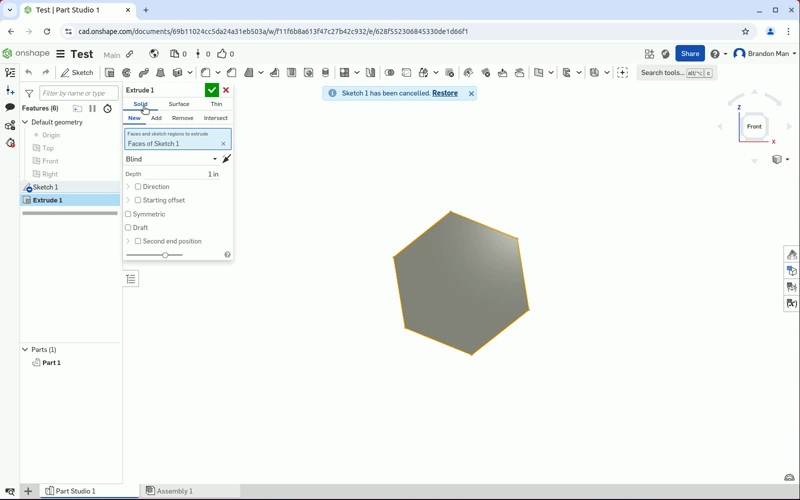
click(143, 106)
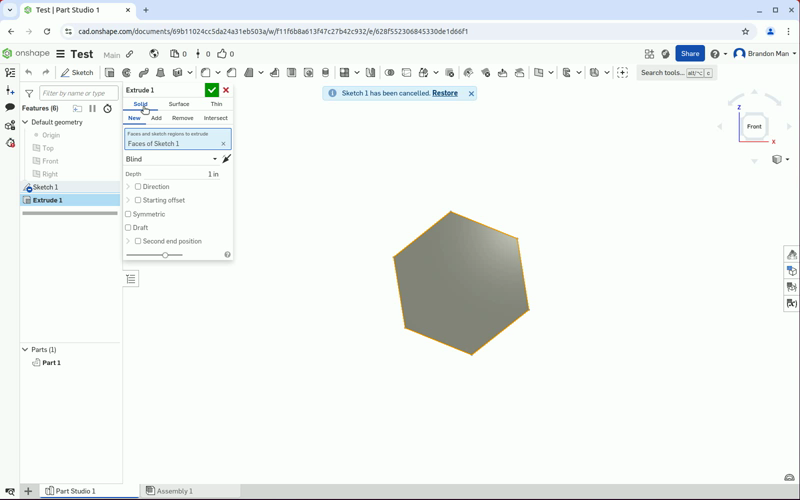
mouse_move(137, 120)
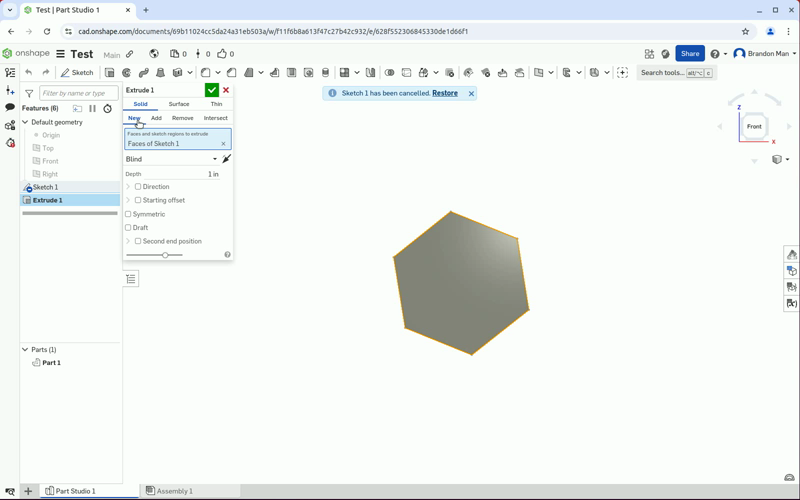
click(137, 120)
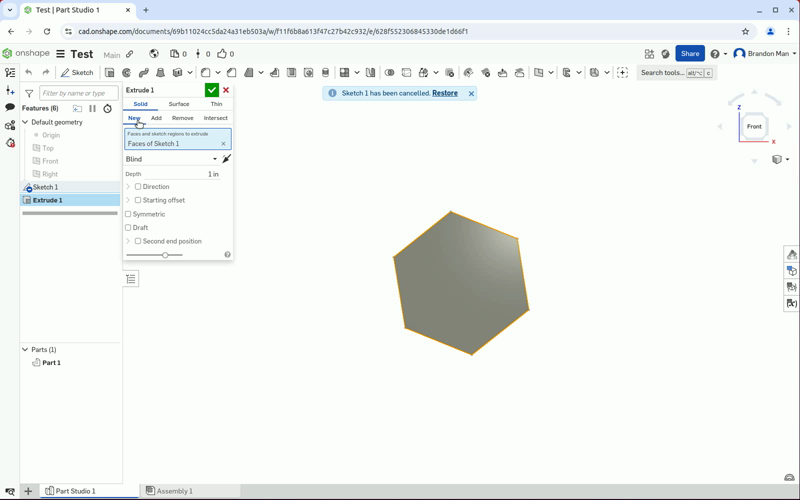
key(tab, 4)
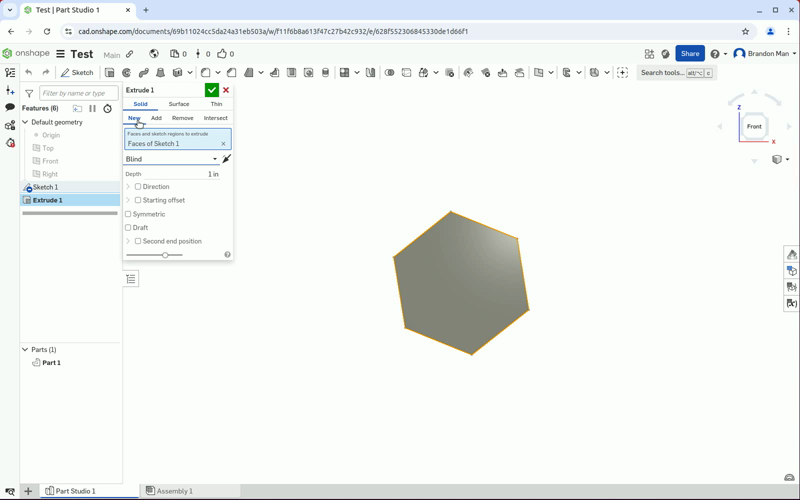
text(8.666)
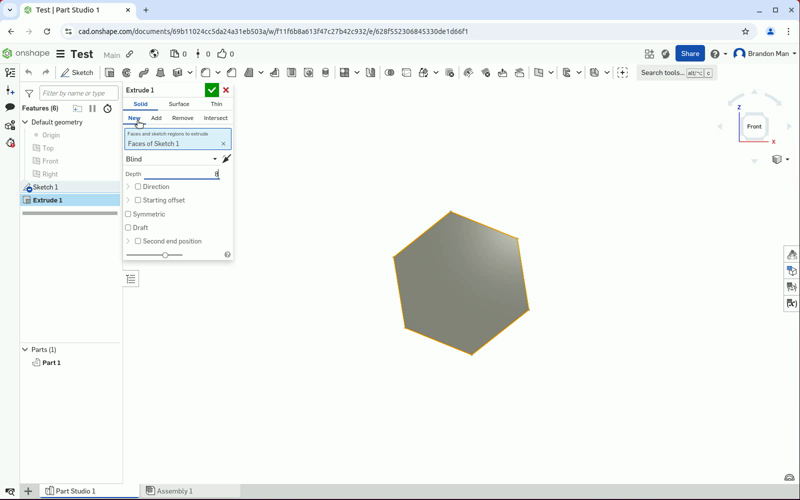
key(enter)
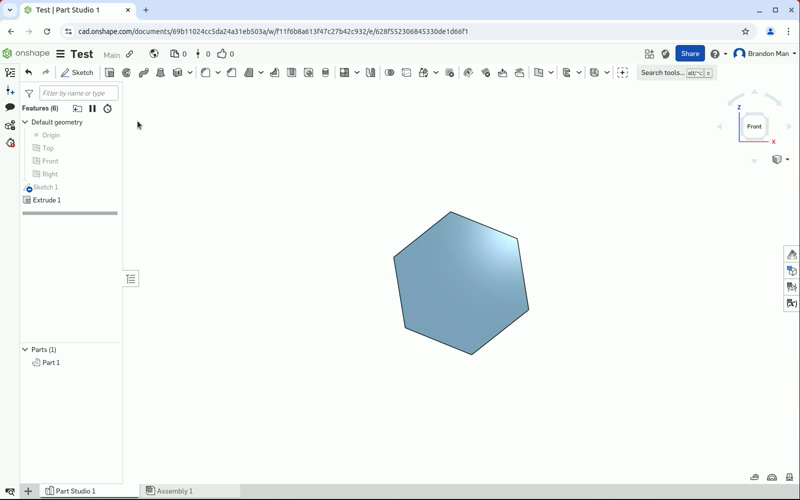
key(shift+h)
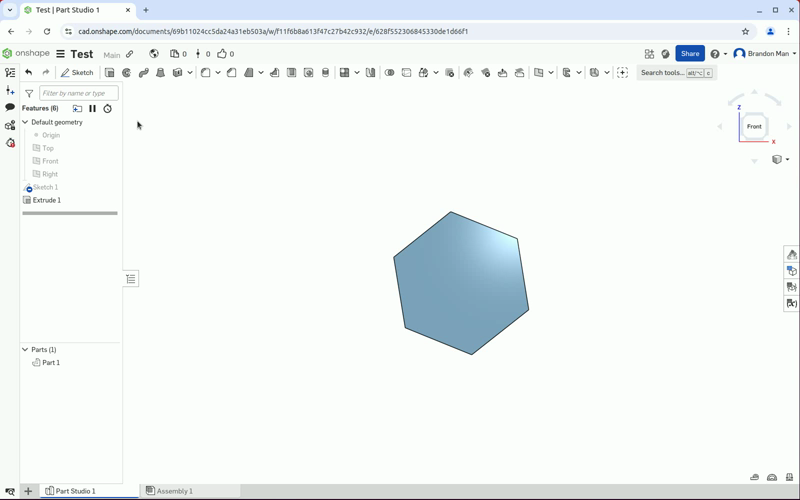
key(shift+h)
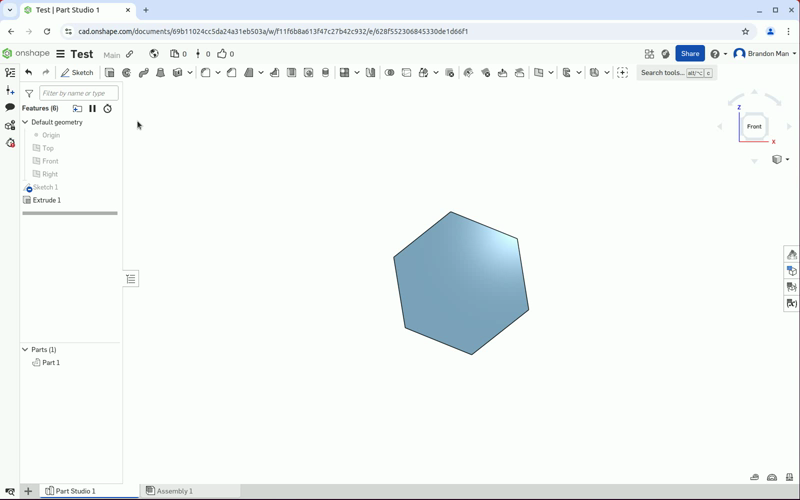
mouse_move(73, 189)
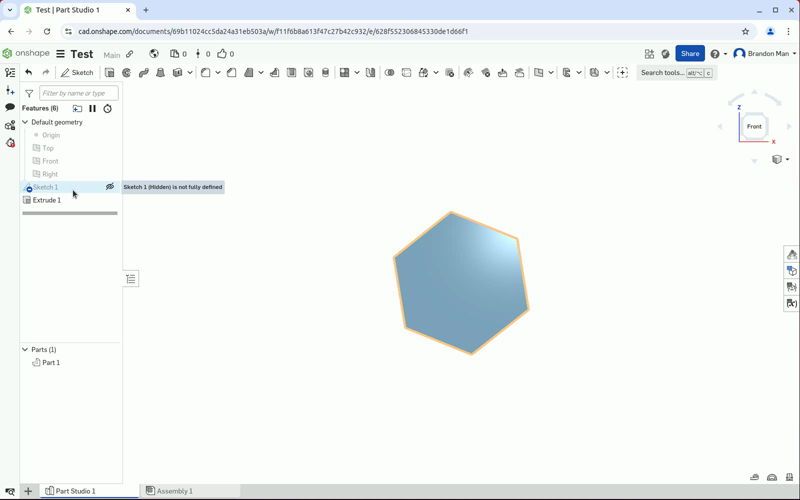
click(73, 189)
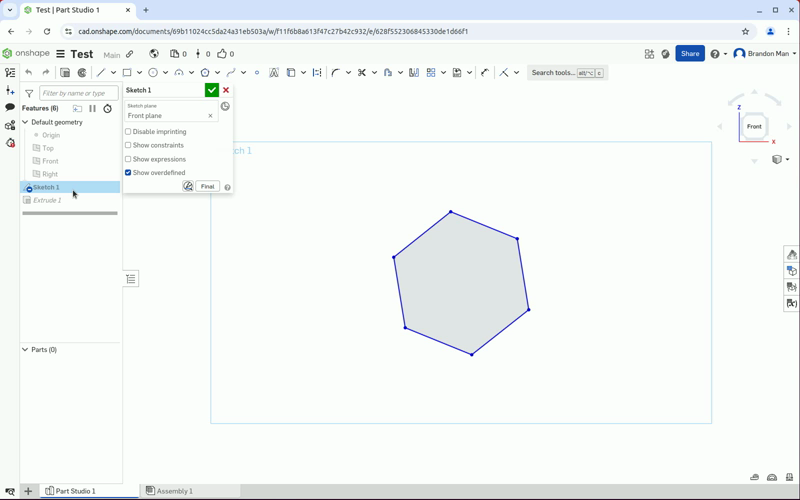
mouse_move(229, 92)
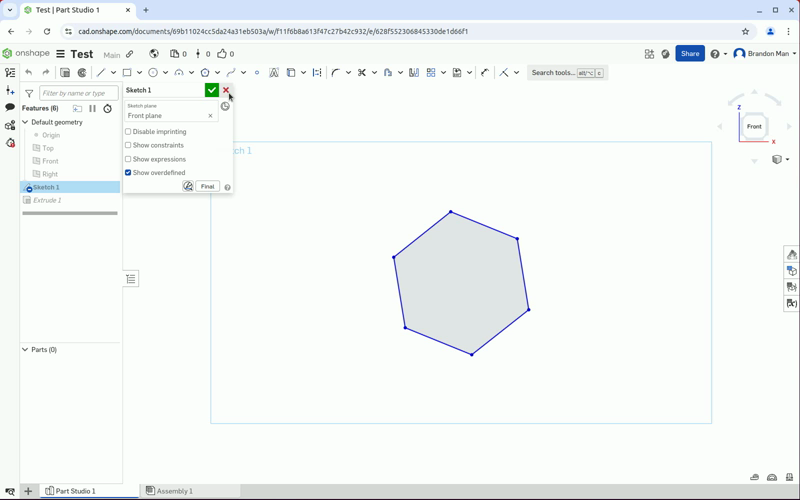
click(229, 92)
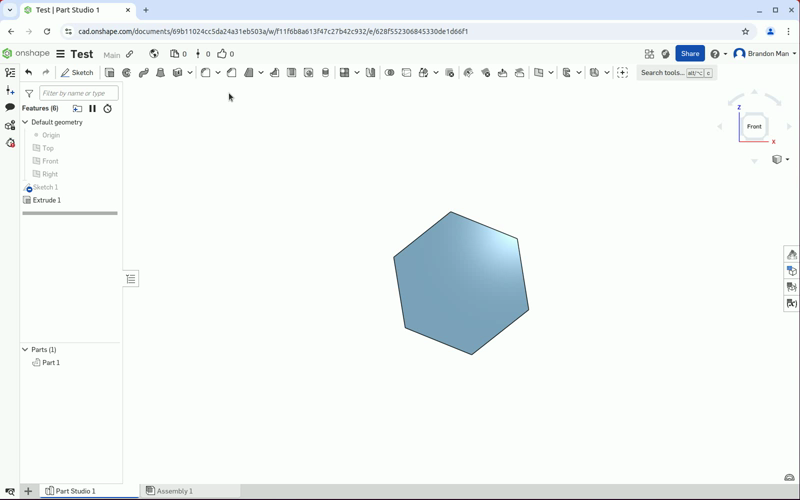
mouse_move(541, 75)
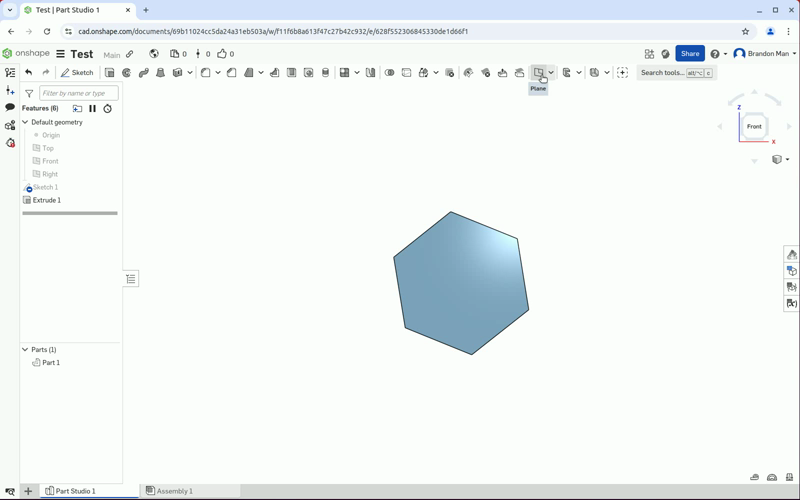
click(541, 75)
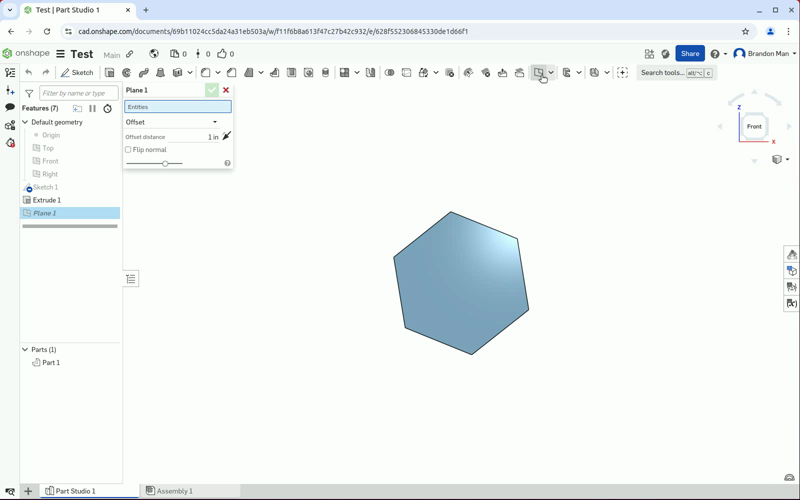
mouse_move(73, 163)
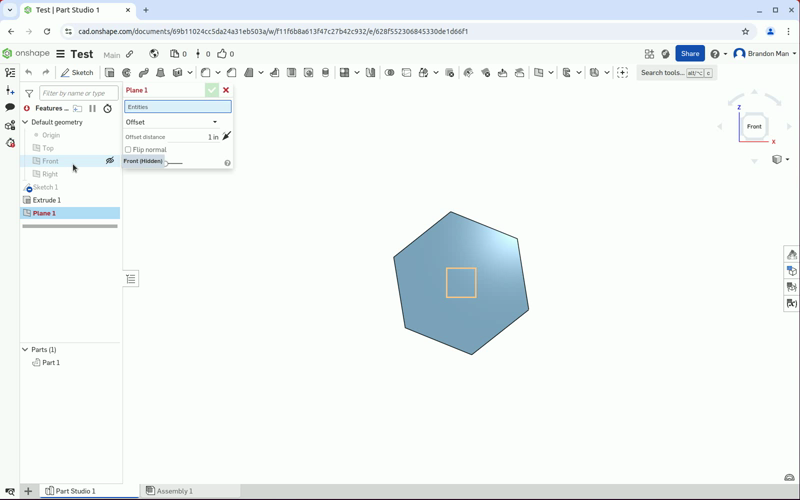
click(73, 163)
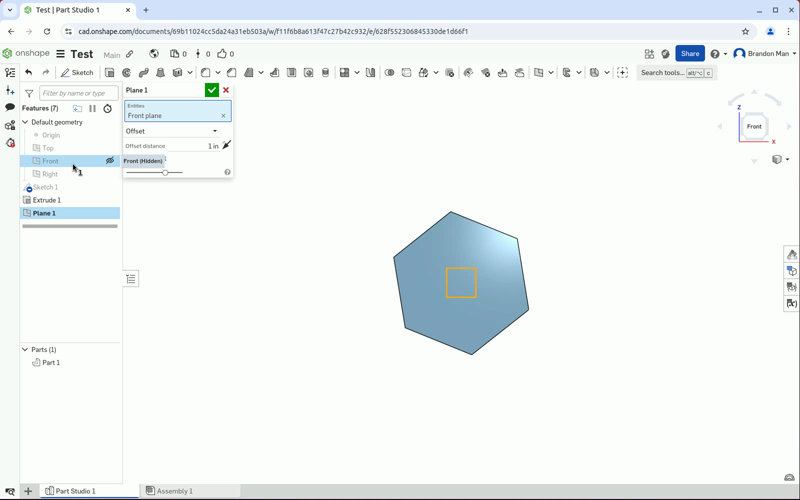
key(tab, 2)
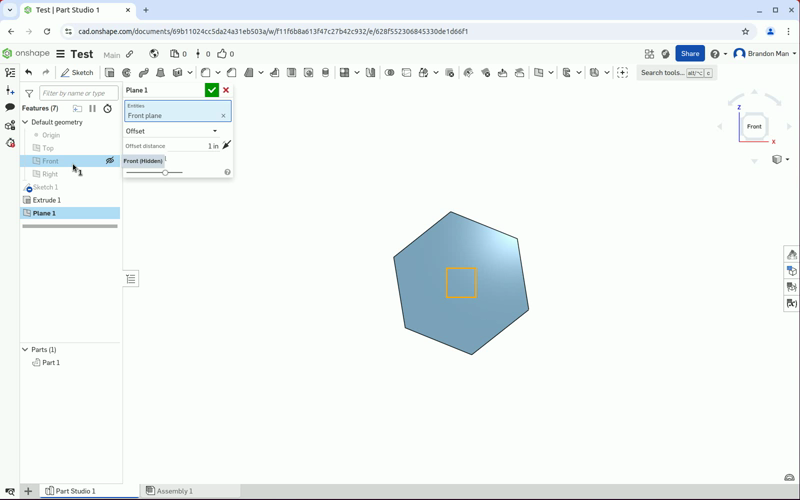
text(8.658)
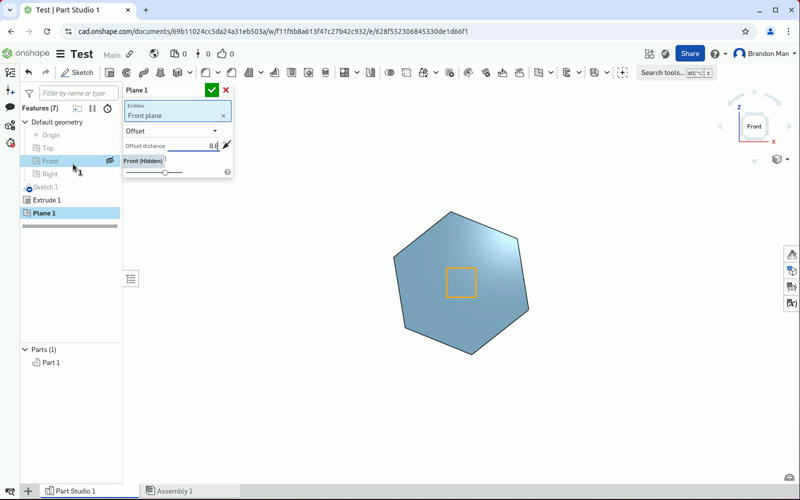
key(enter, 2)
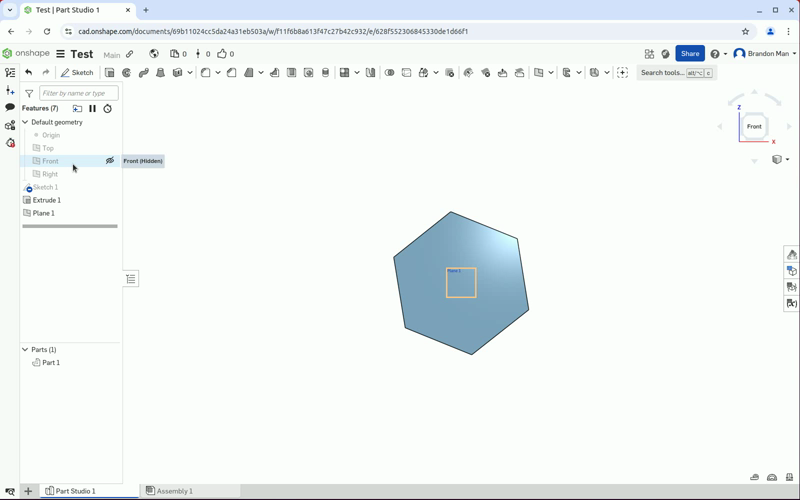
key(shift+s)
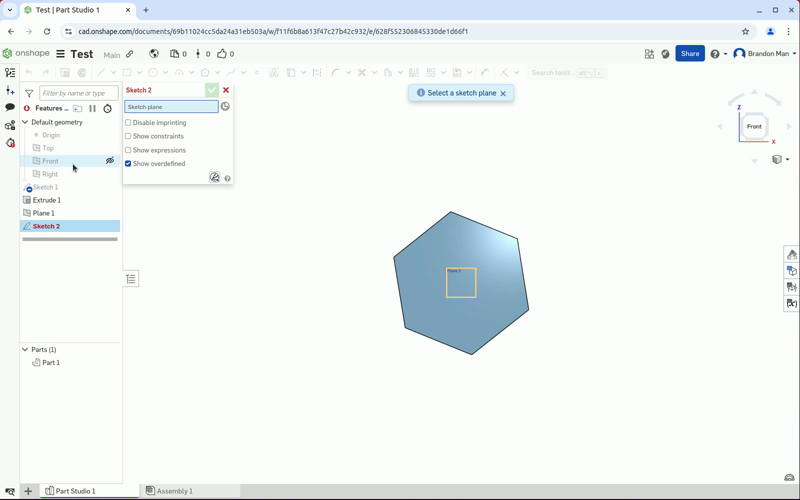
mouse_move(73, 215)
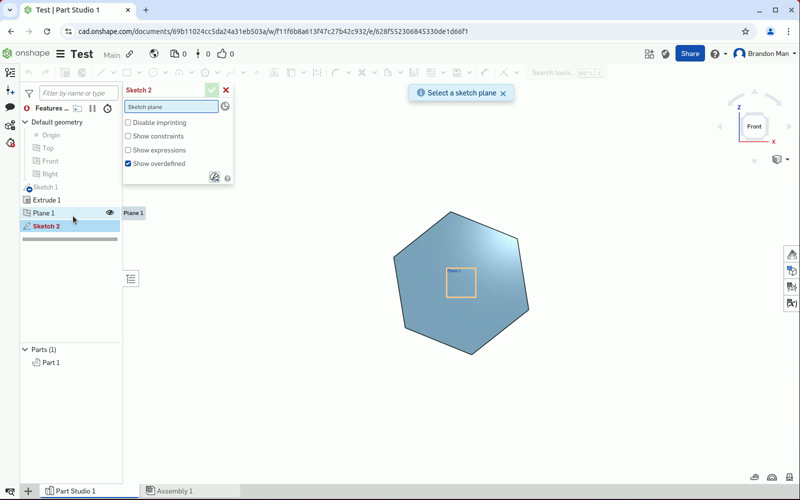
click(73, 215)
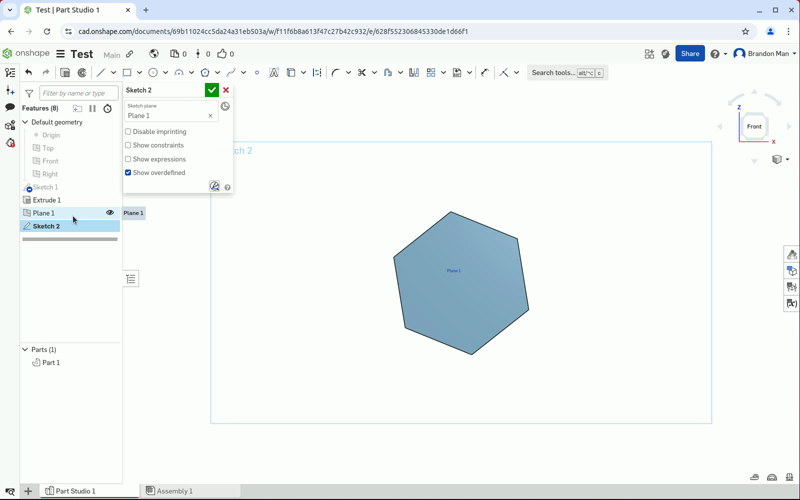
mouse_move(73, 352)
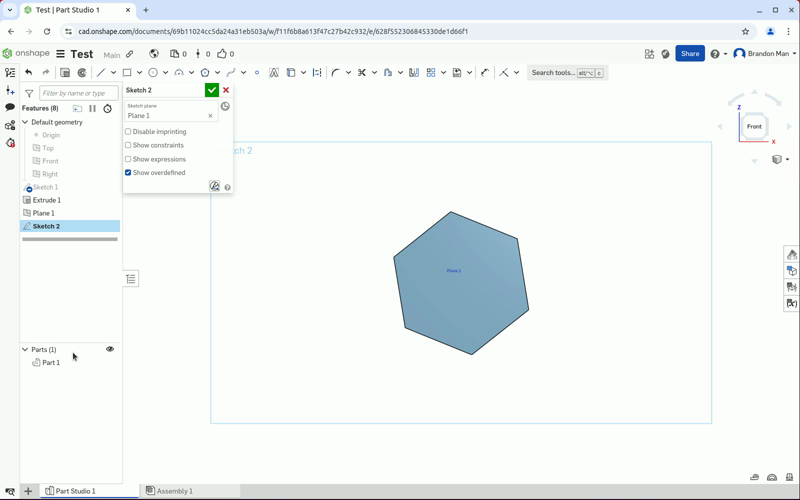
key(y)
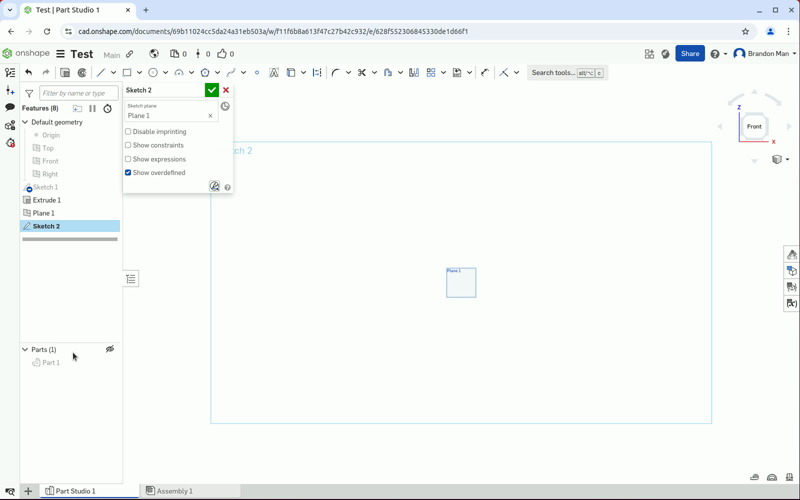
key(c)
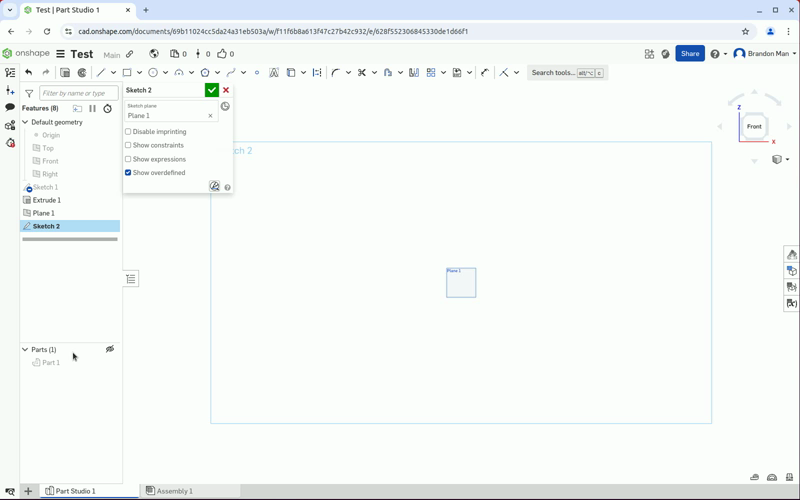
key_down(shift)
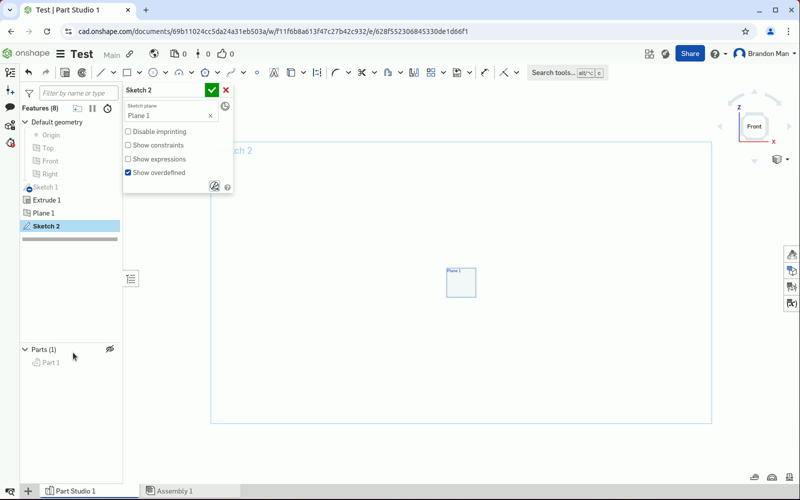
mouse_move(461, 282)
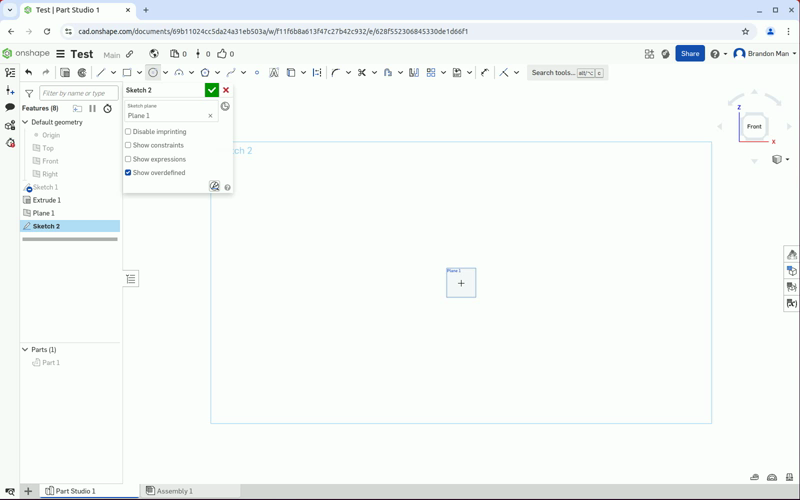
click(461, 282)
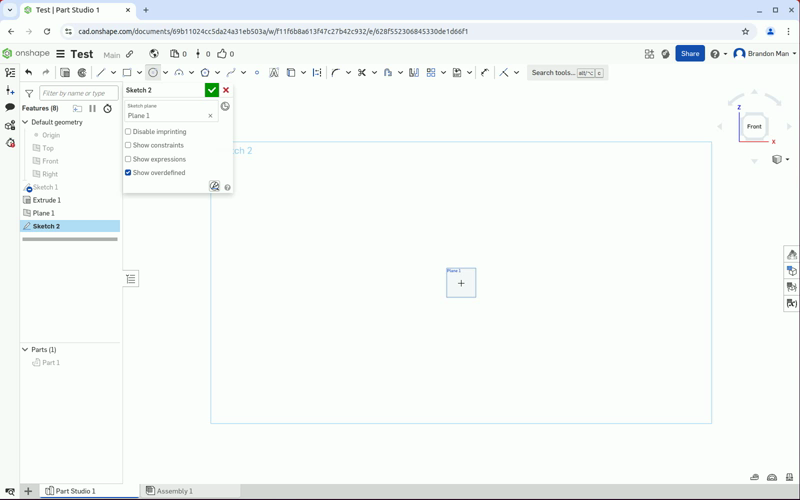
key_up(shift)
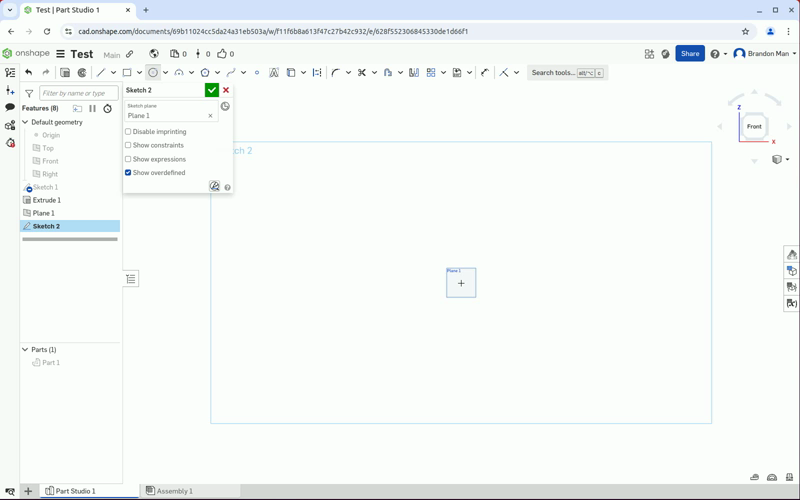
mouse_move(492, 282)
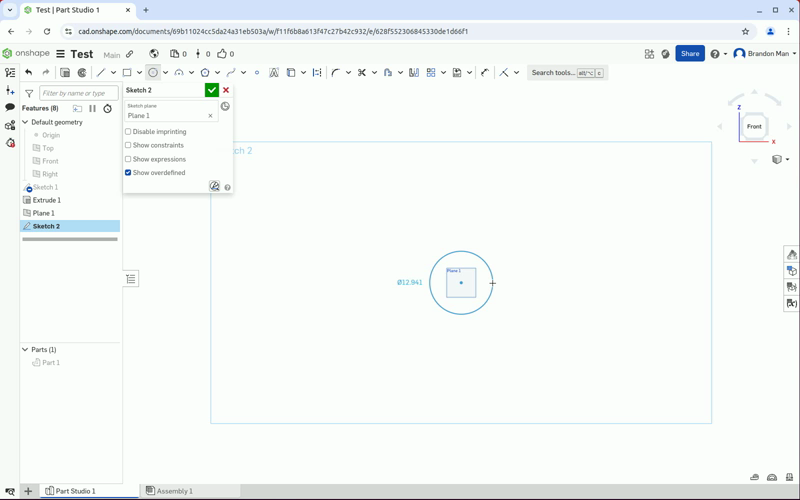
click(492, 282)
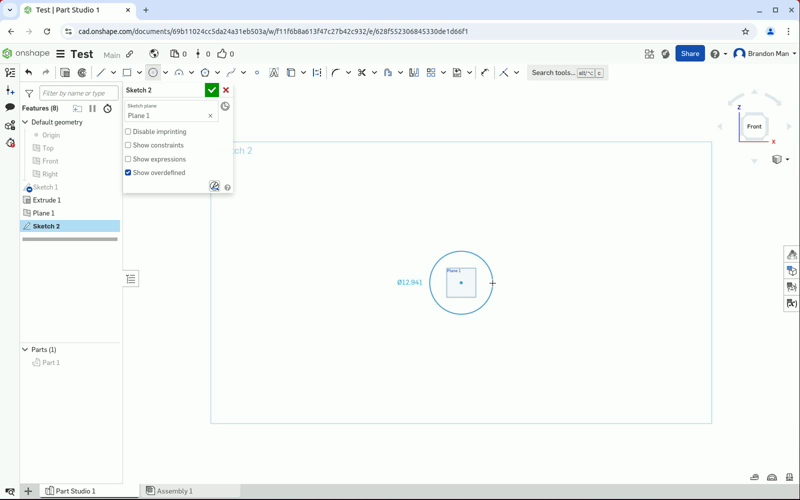
key(esc)
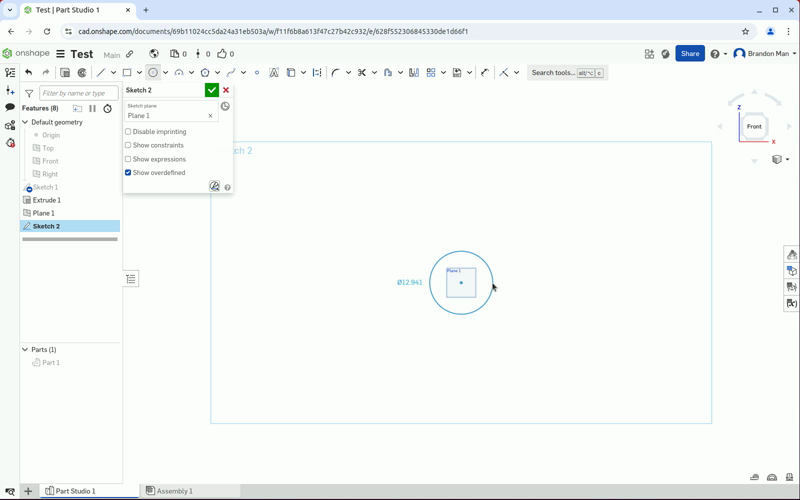
mouse_move(439, 284)
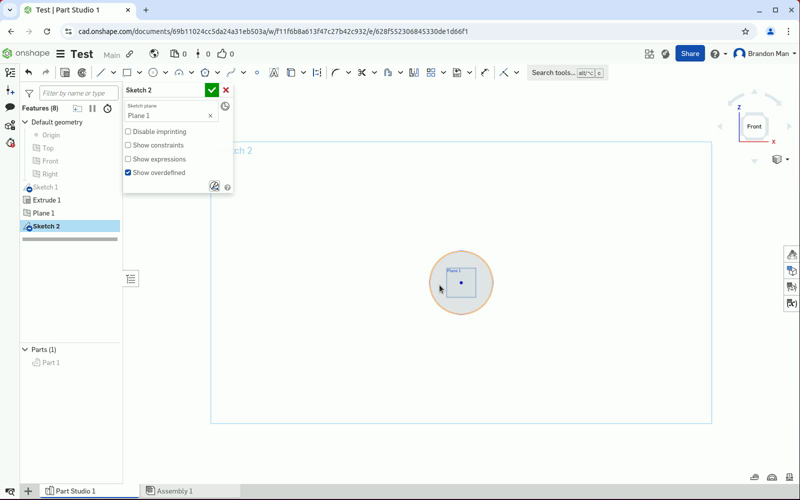
click(439, 284)
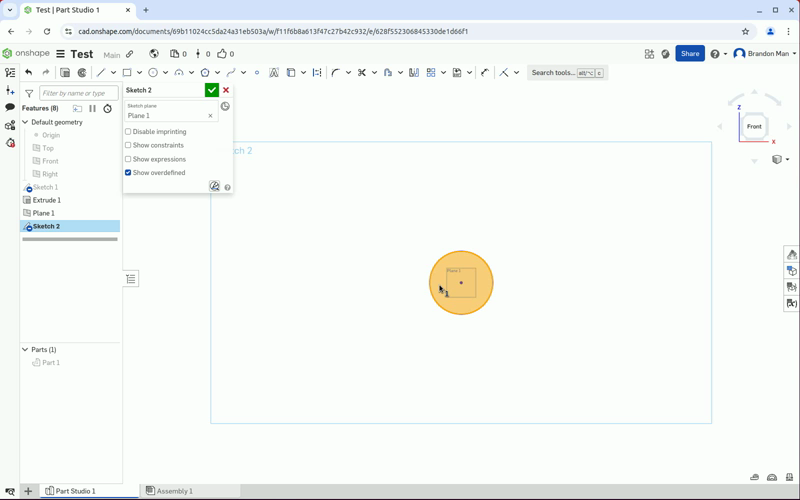
mouse_move(73, 352)
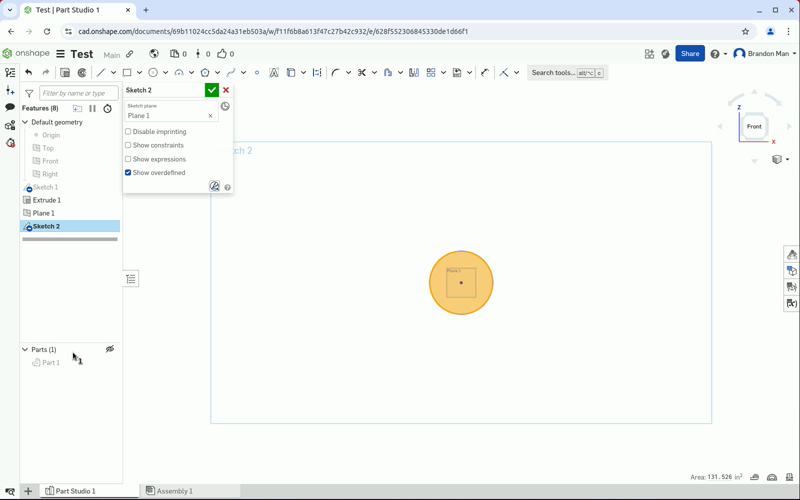
key(shift+y)
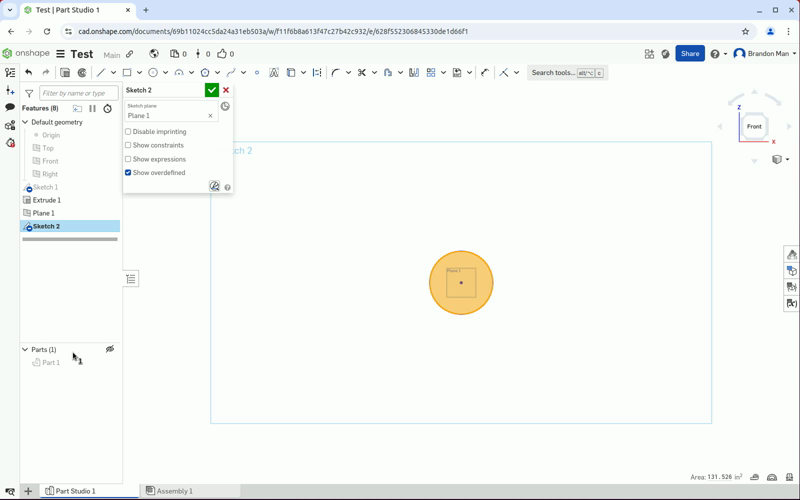
key(shift+e)
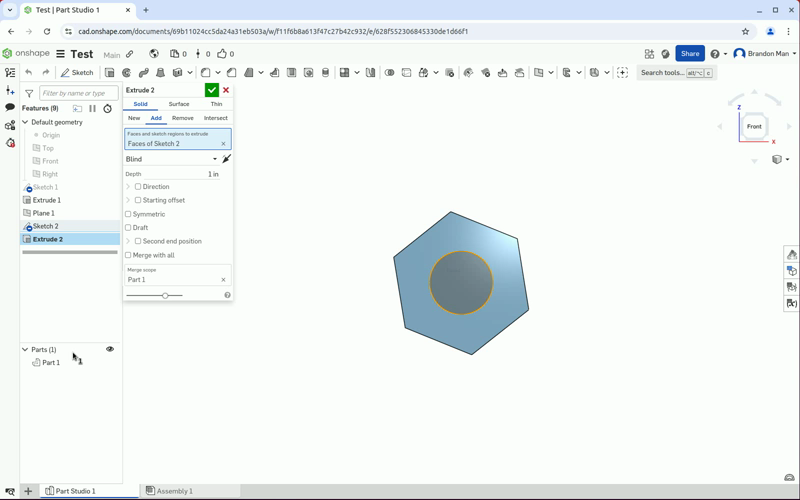
mouse_move(143, 106)
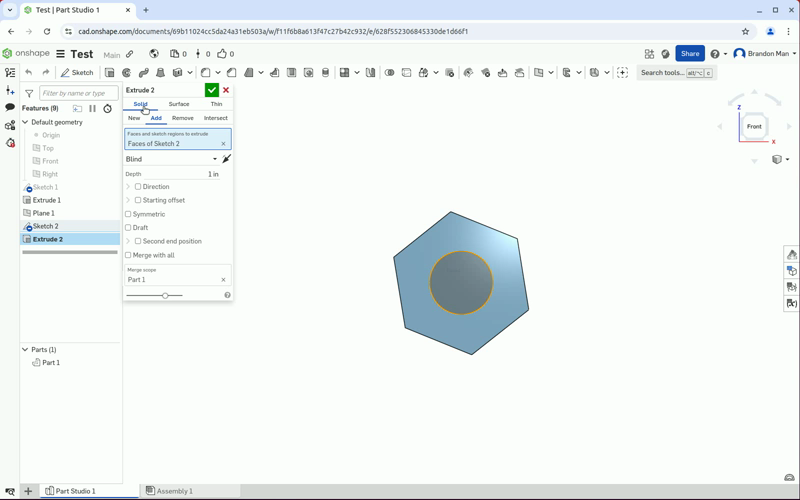
click(143, 106)
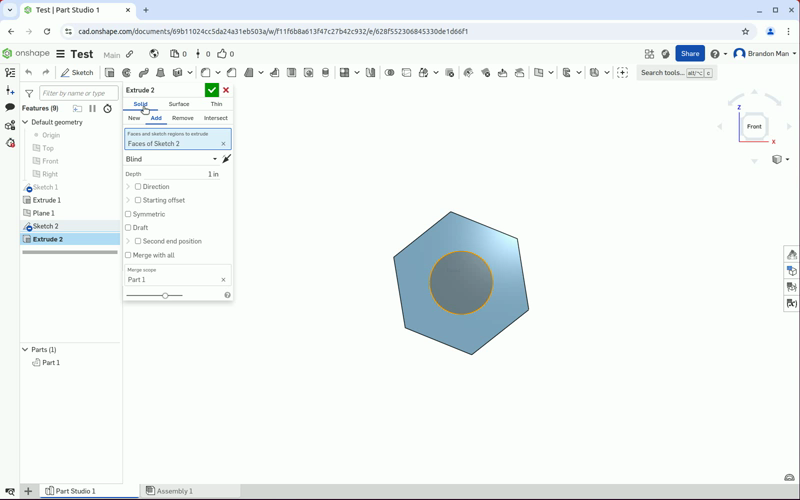
mouse_move(137, 120)
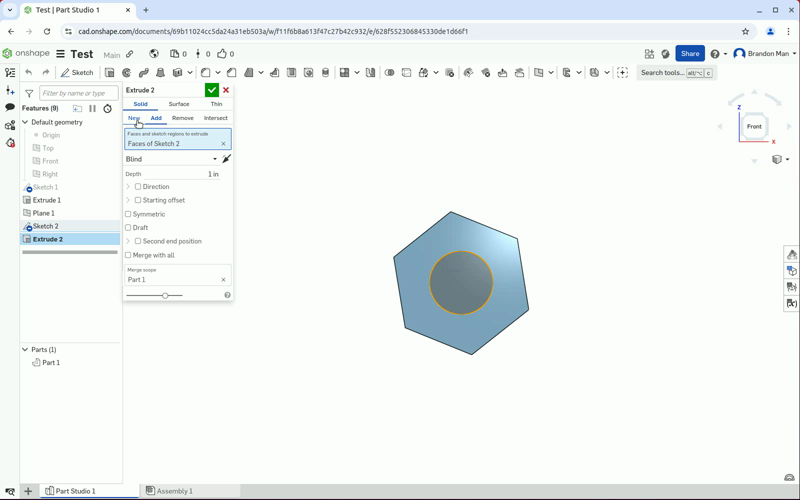
click(137, 120)
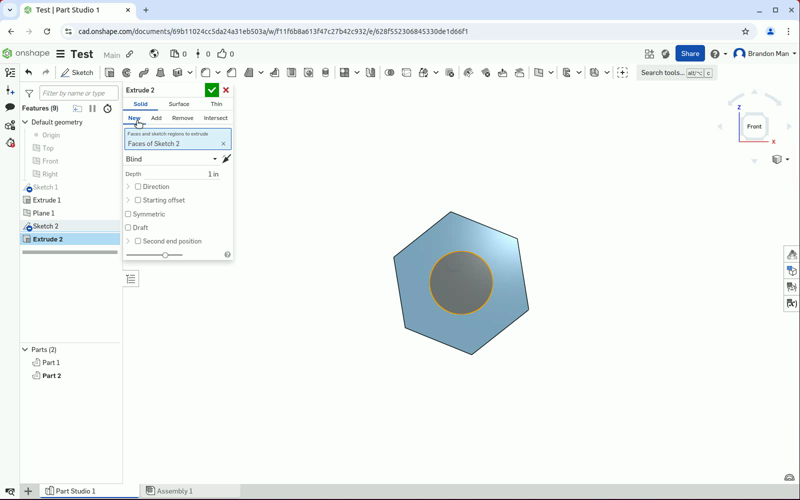
key(tab, 4)
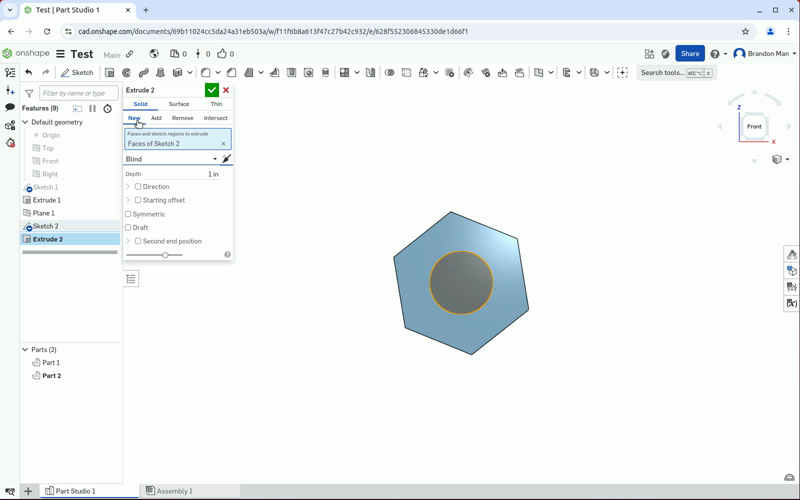
text(14.443)
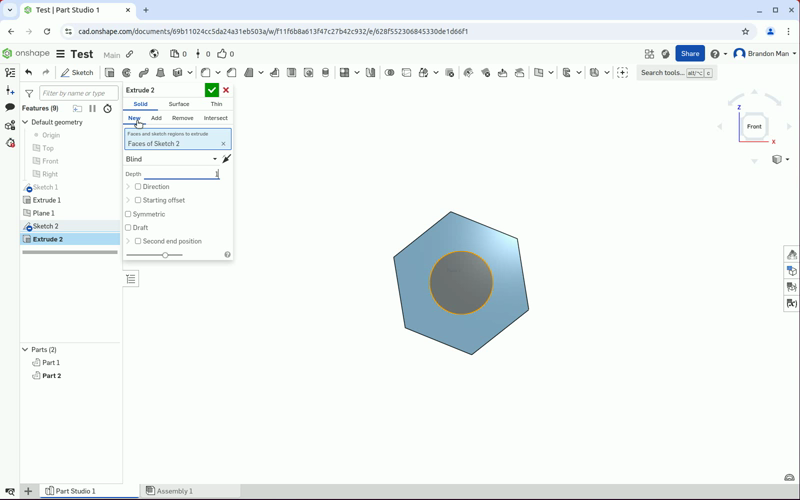
key(enter)
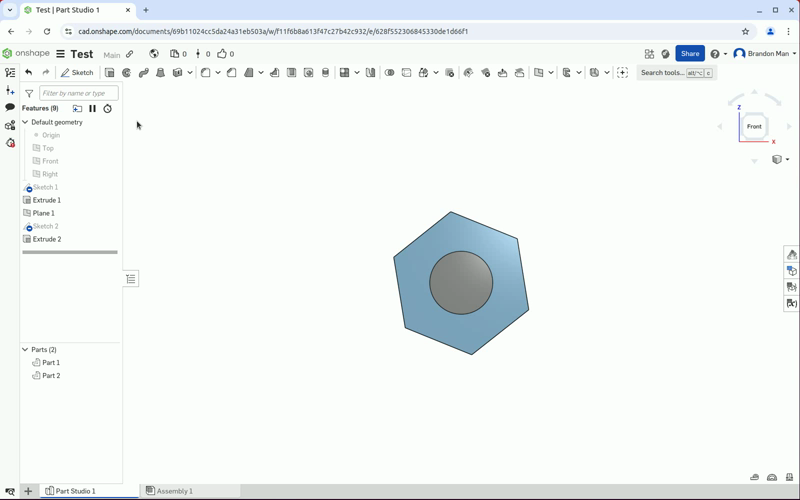
key(shift+h)
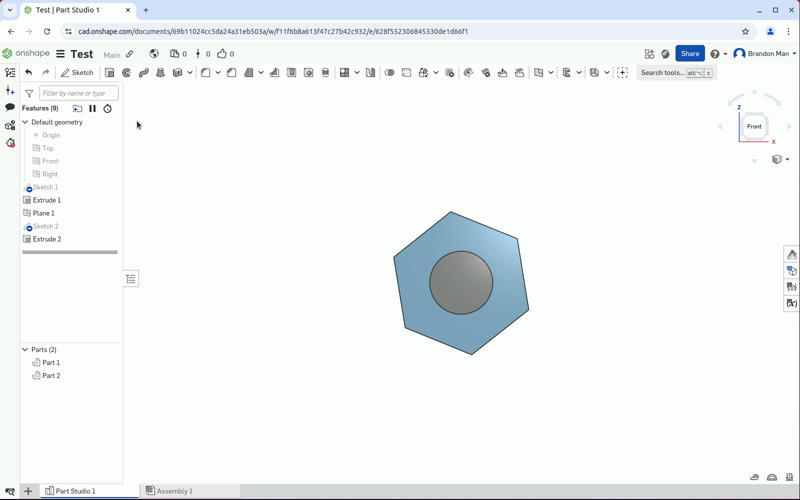
key(shift+h)
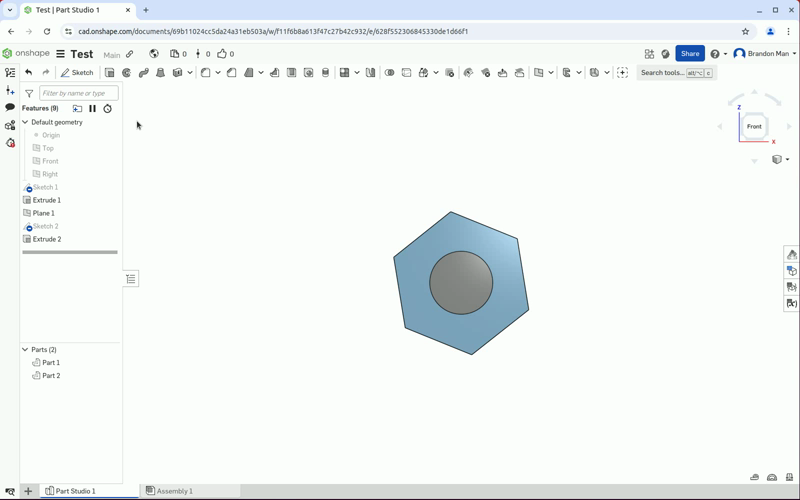
mouse_move(73, 189)
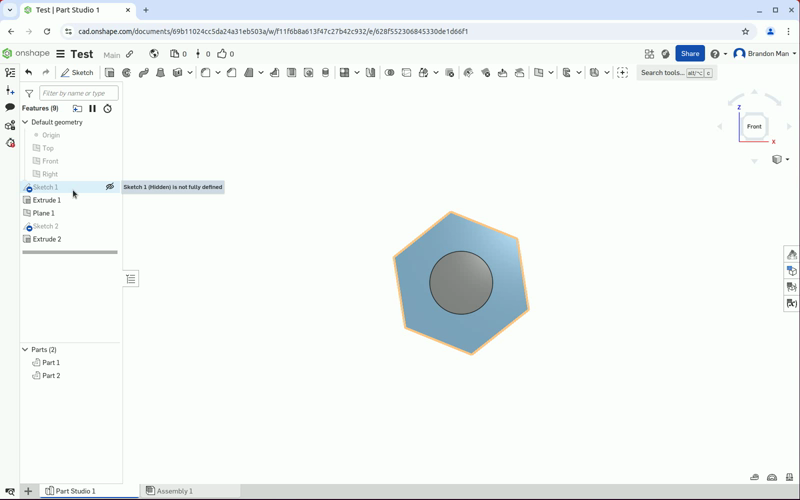
click(73, 189)
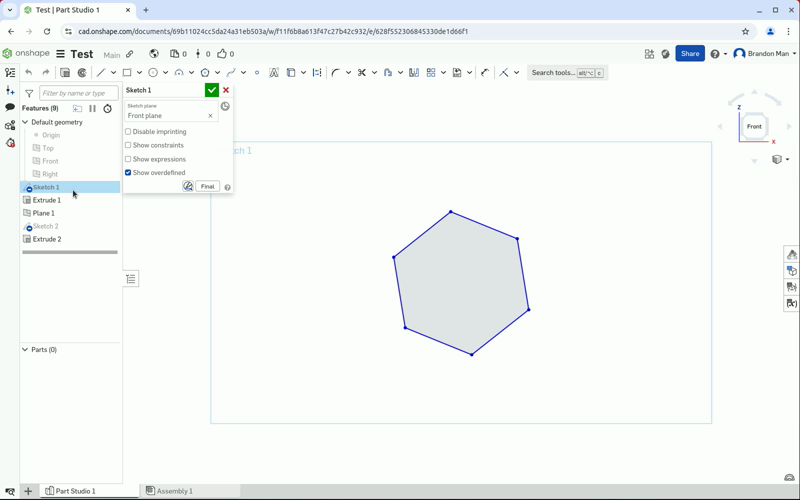
mouse_move(229, 92)
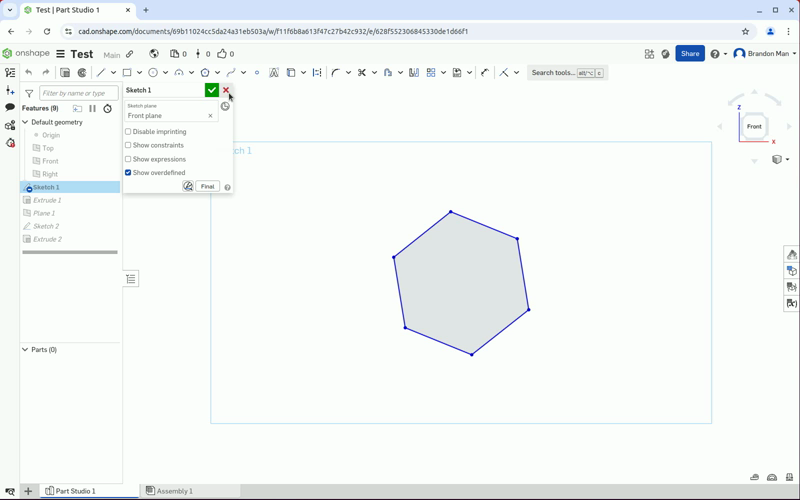
click(229, 92)
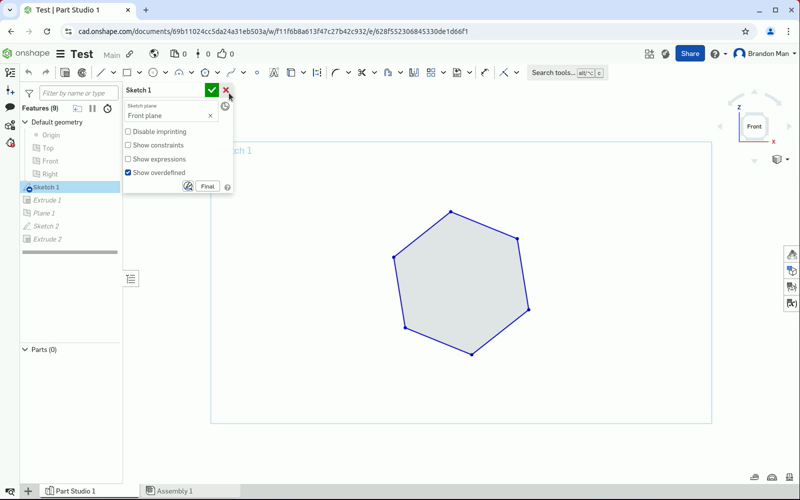
key(shift+s)
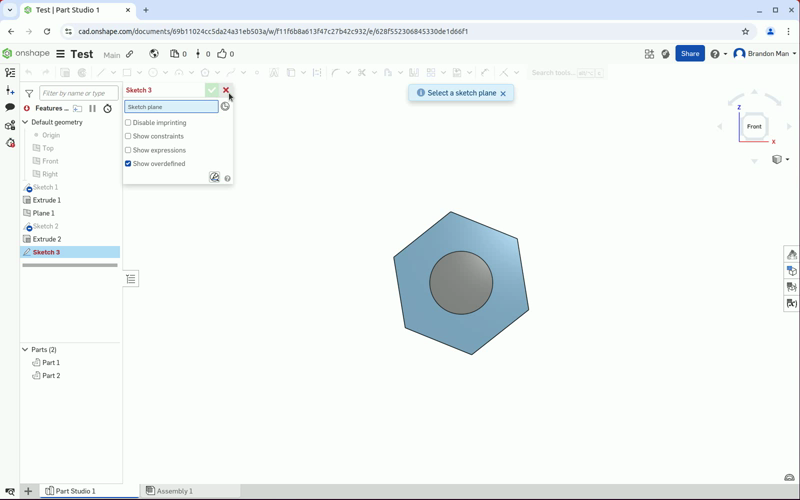
mouse_move(73, 215)
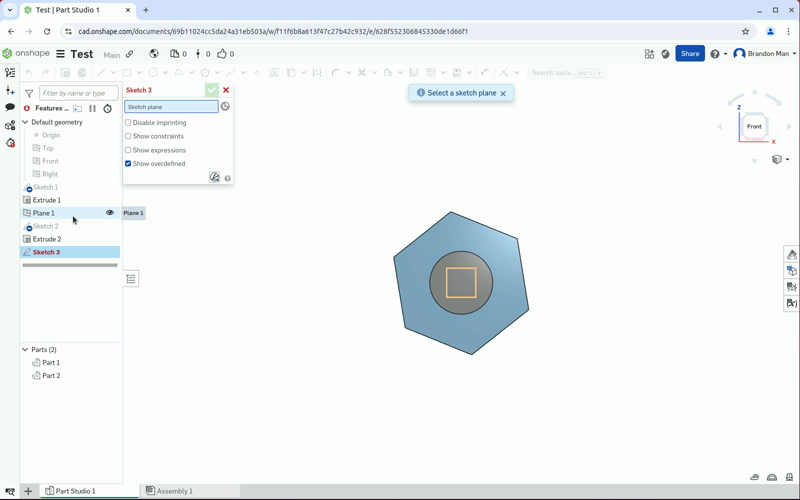
click(73, 215)
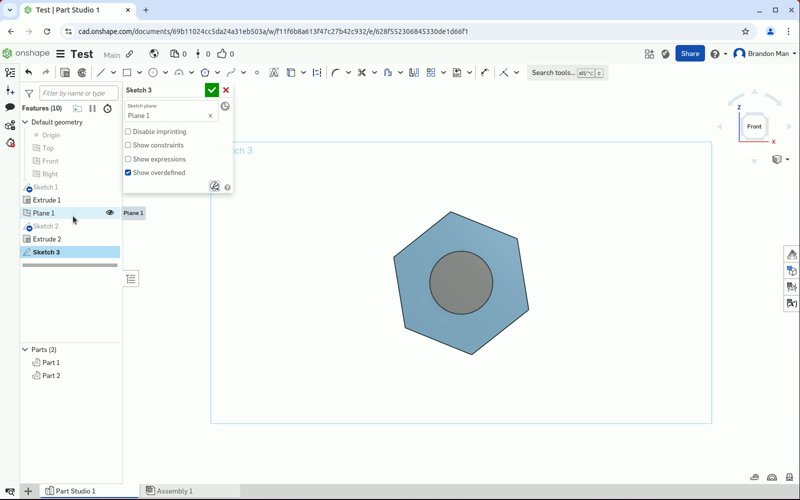
mouse_move(73, 352)
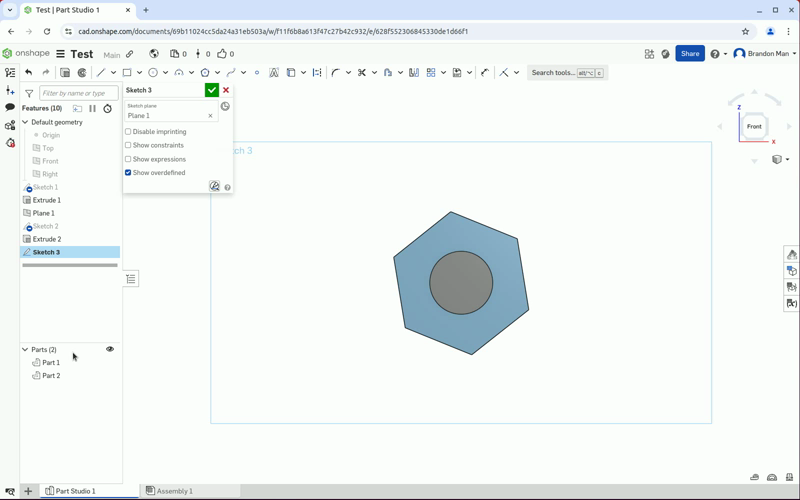
key(y)
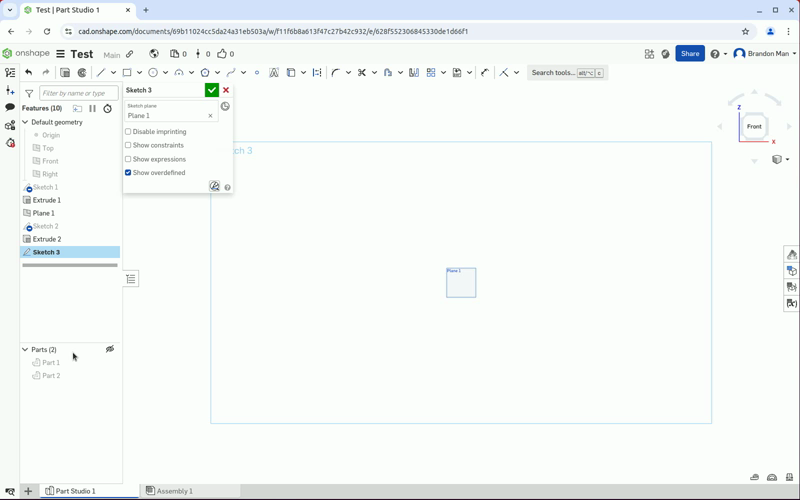
key(c)
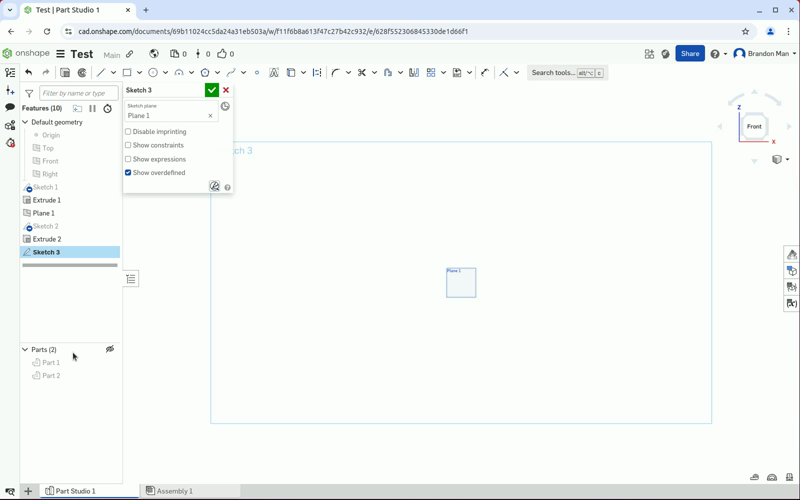
key_down(shift)
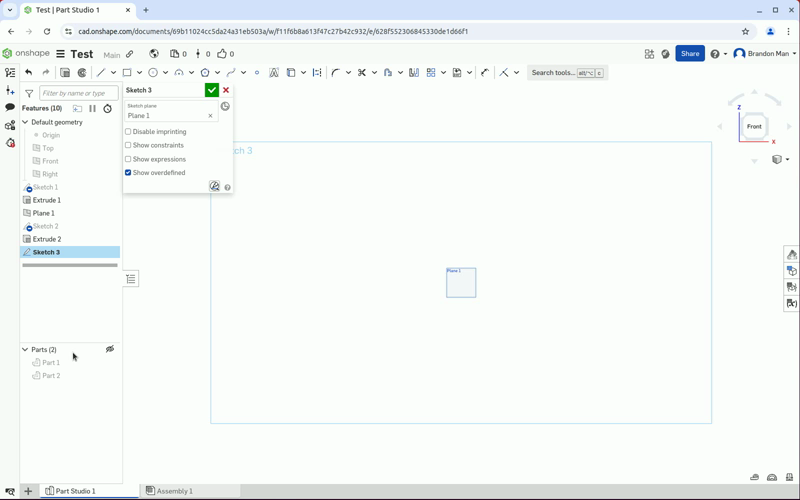
mouse_move(461, 282)
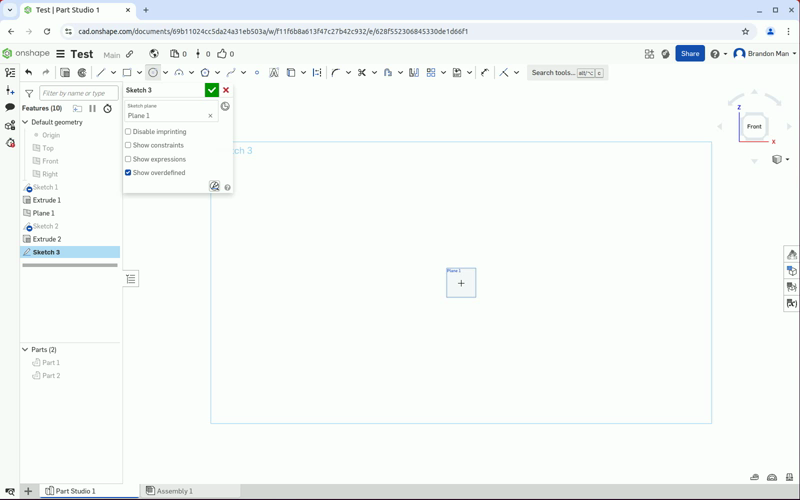
click(461, 282)
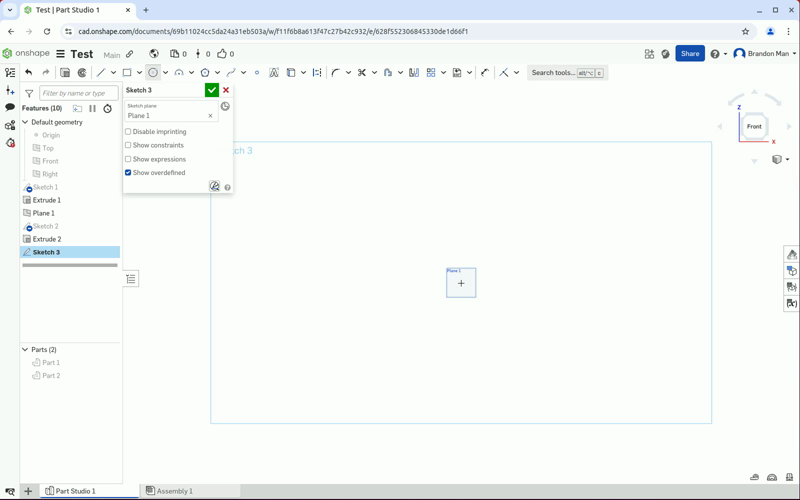
key_up(shift)
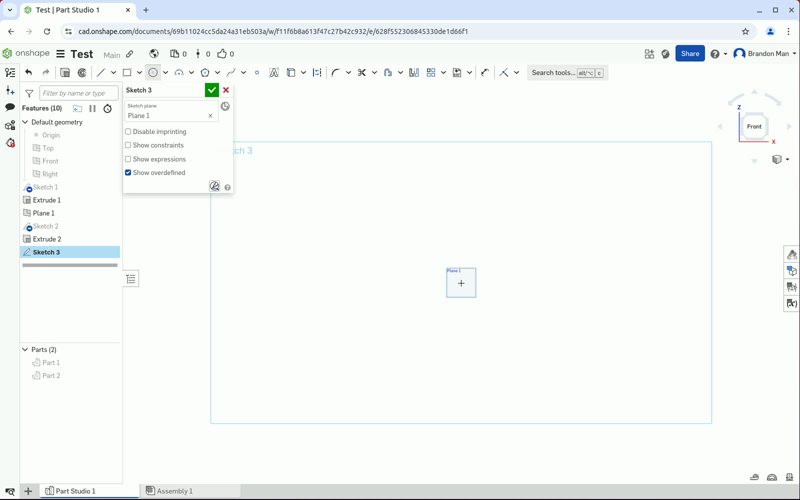
mouse_move(492, 282)
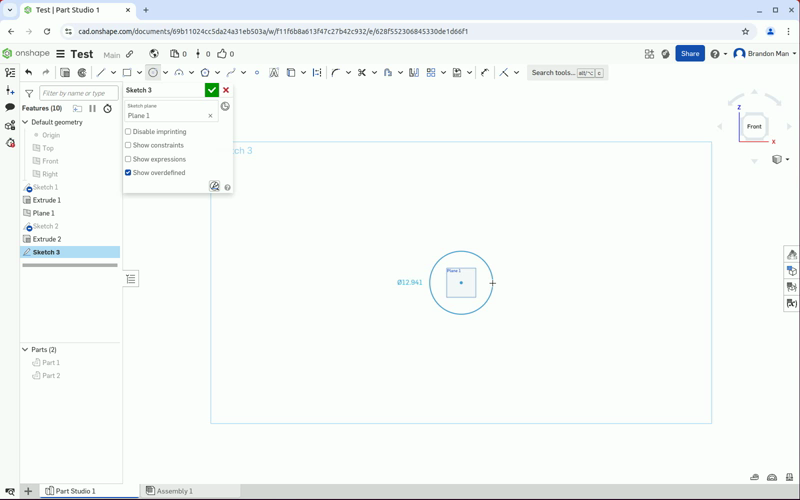
click(492, 282)
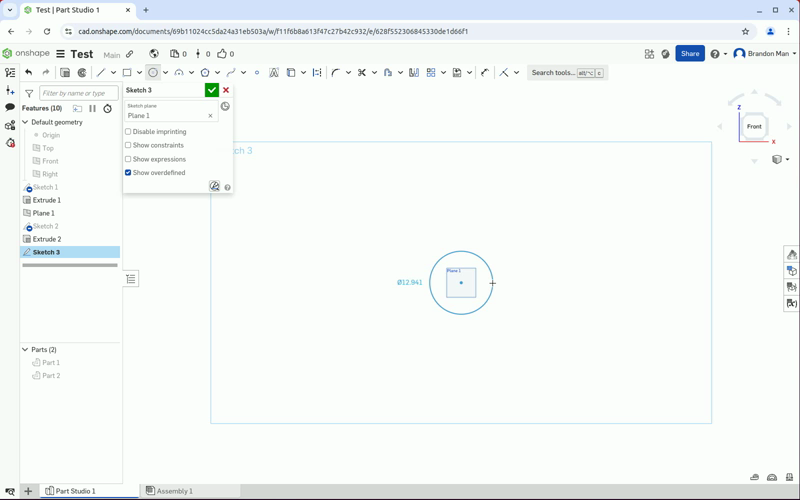
key(esc)
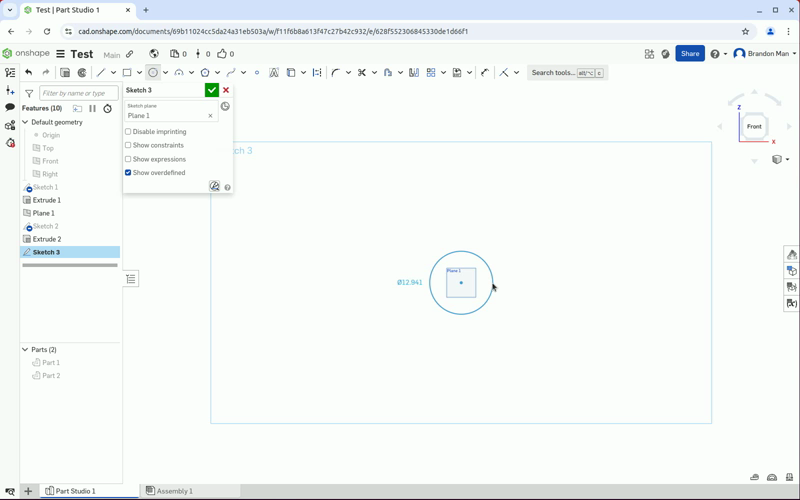
mouse_move(450, 284)
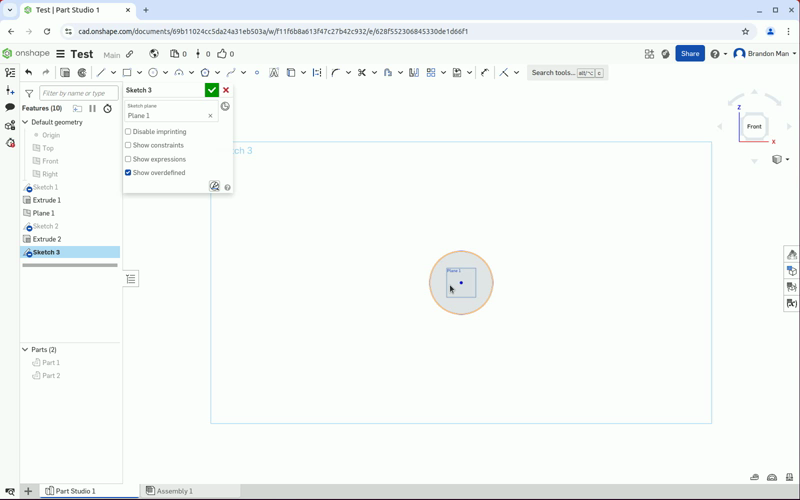
click(450, 284)
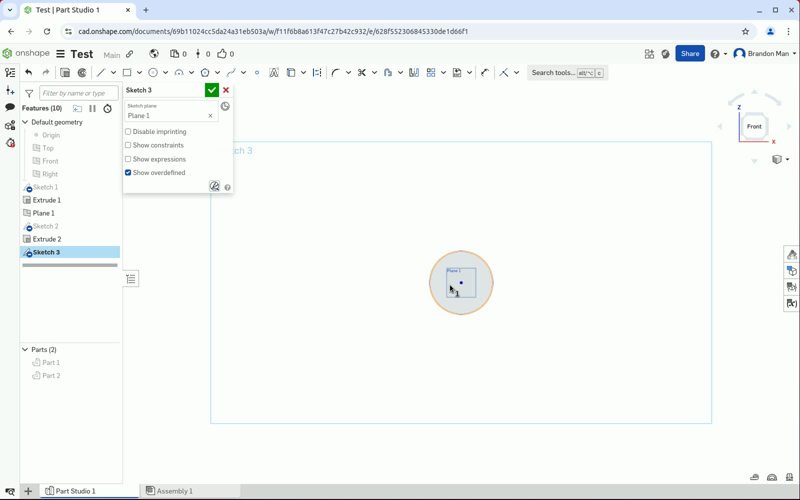
mouse_move(73, 352)
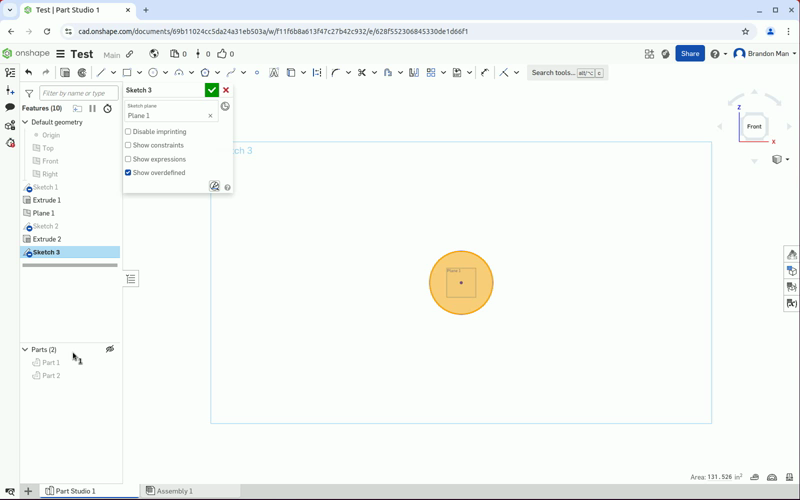
key(shift+y)
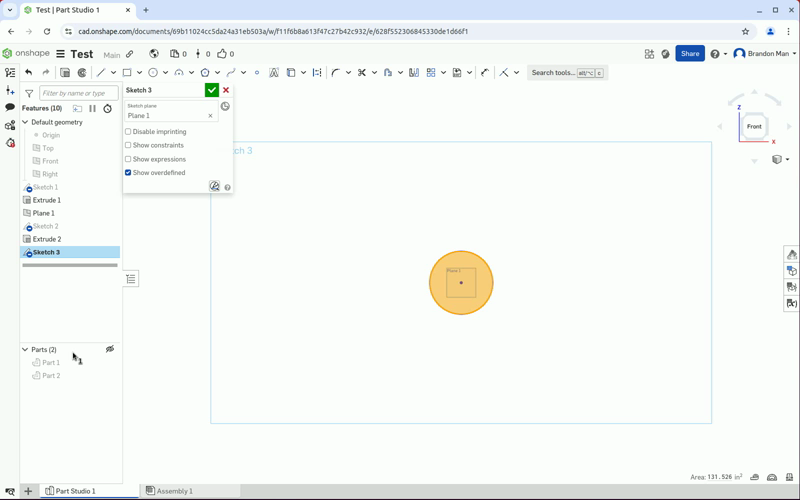
key(shift+e)
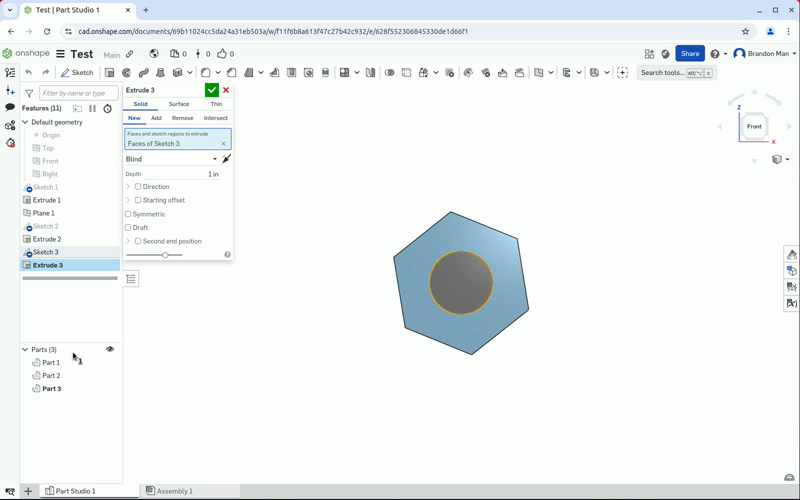
mouse_move(143, 106)
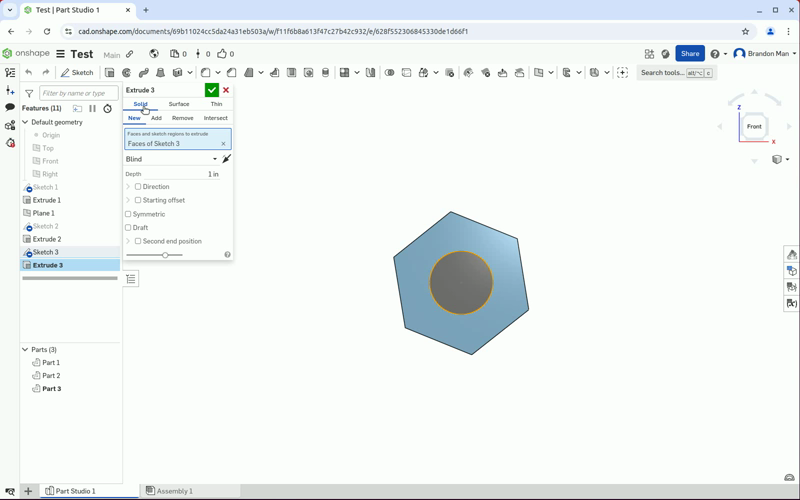
click(143, 106)
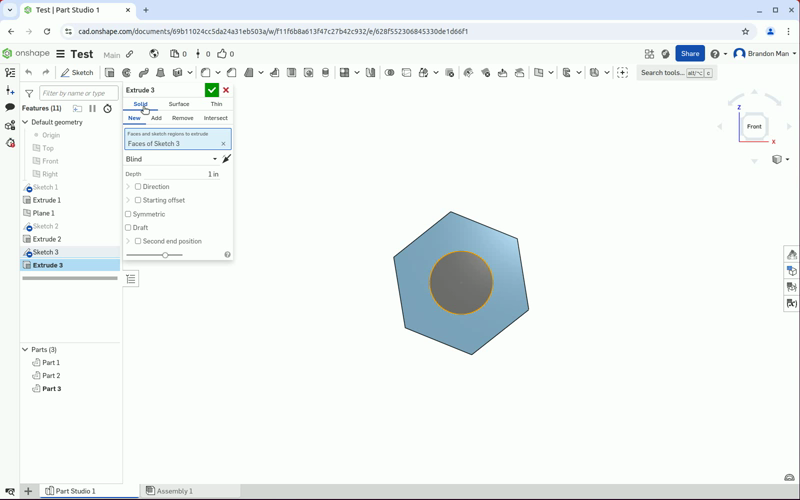
mouse_move(137, 120)
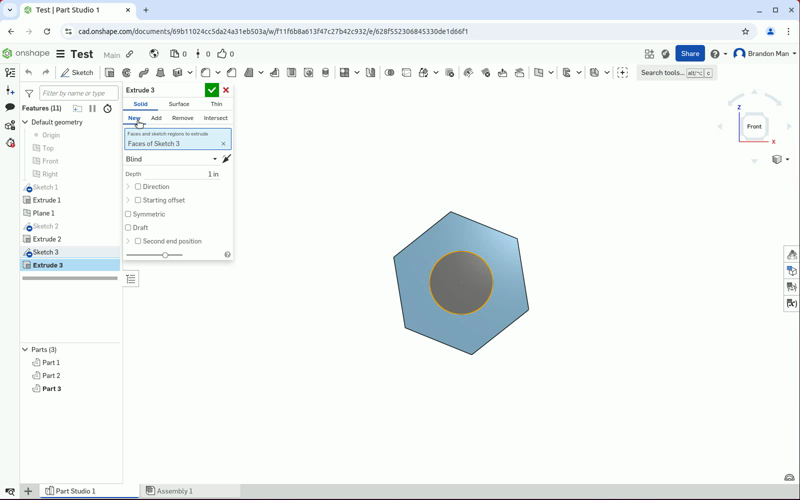
click(137, 120)
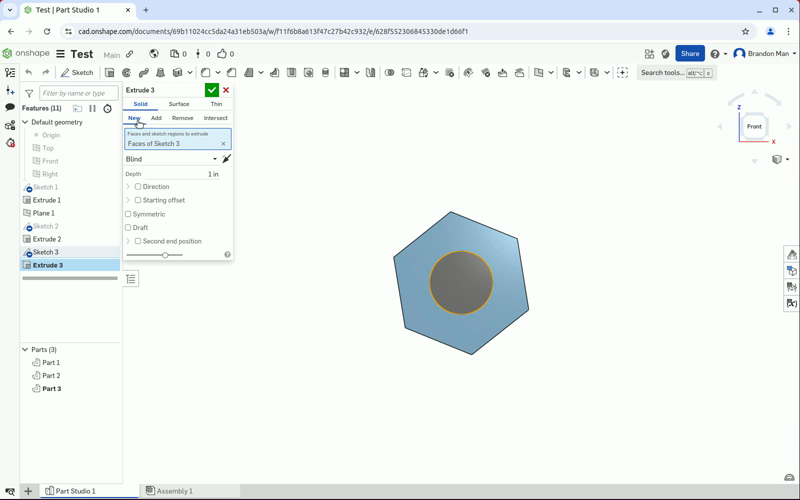
key(tab, 4)
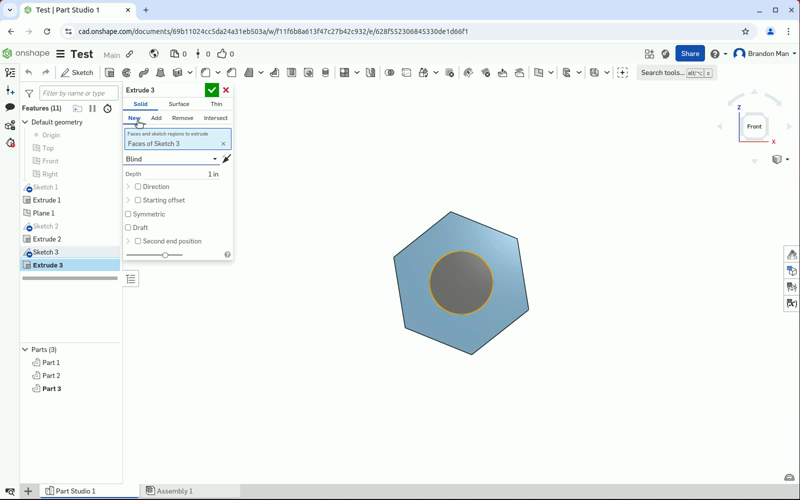
text(14.443)
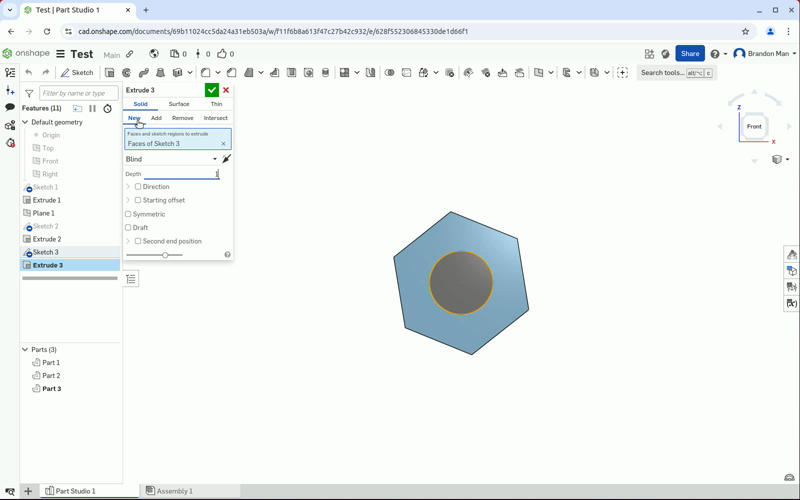
key(enter)
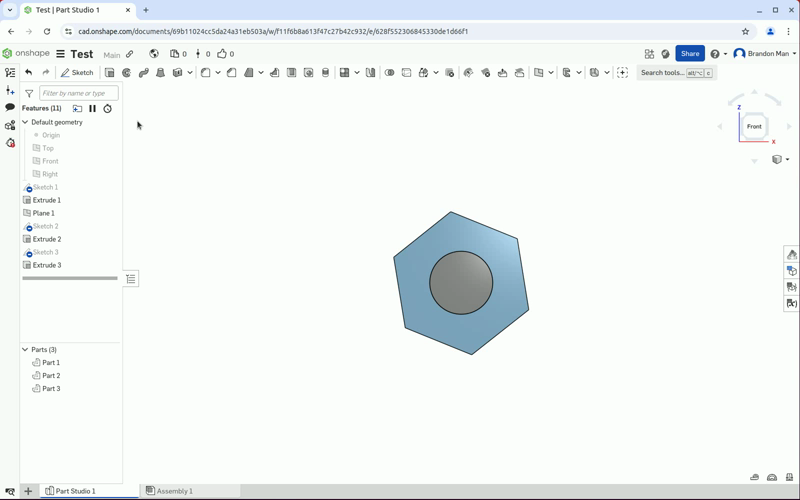
key(shift+h)
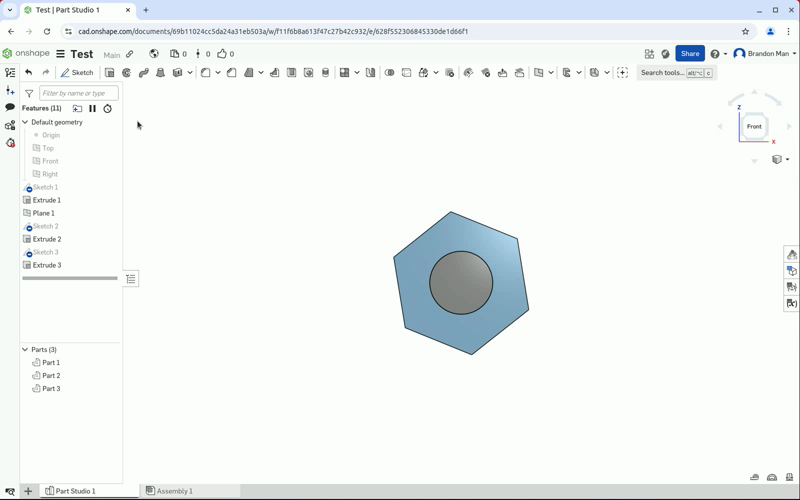
key(shift+h)
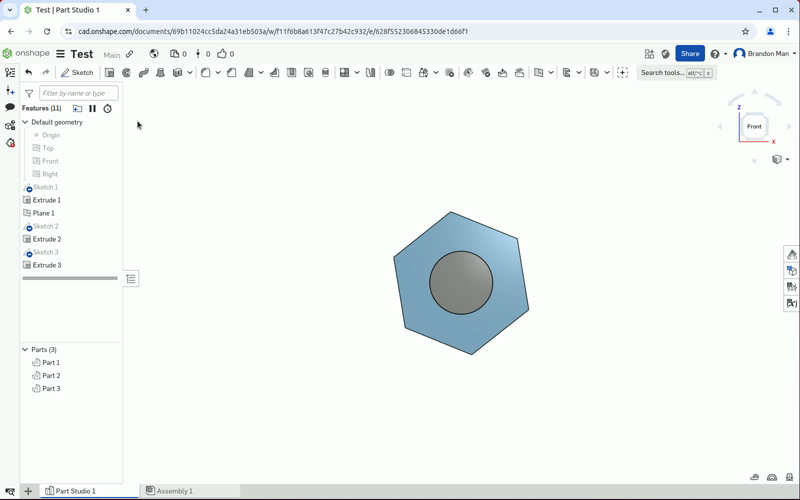
key(shift+7)
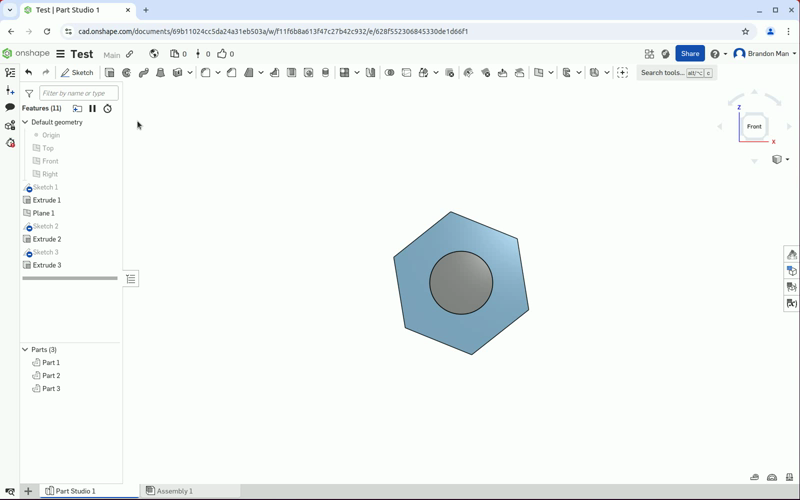
key(left, 2)
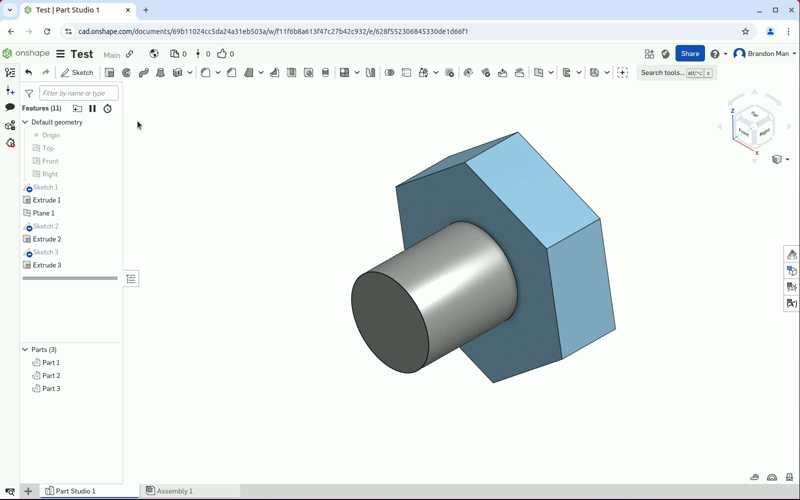
key(down, 2)
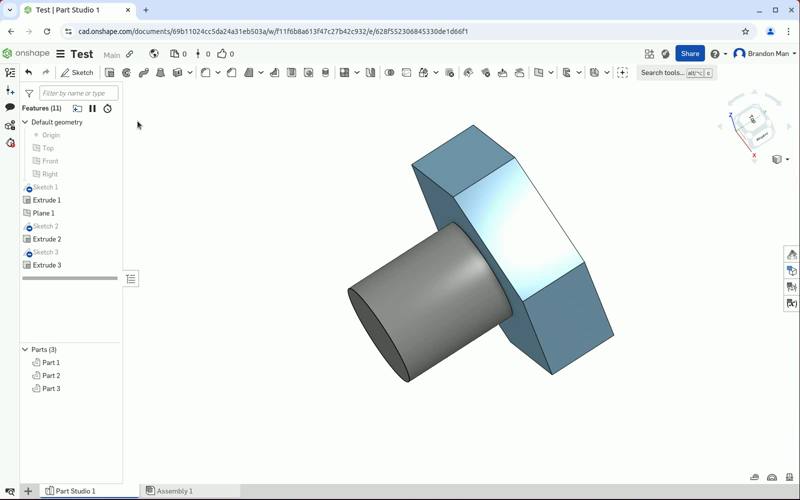
key(up, 2)
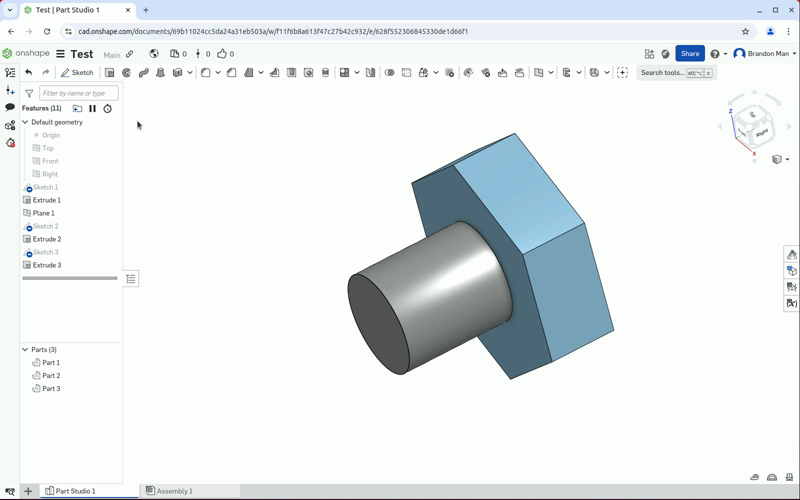
key(right, 2)
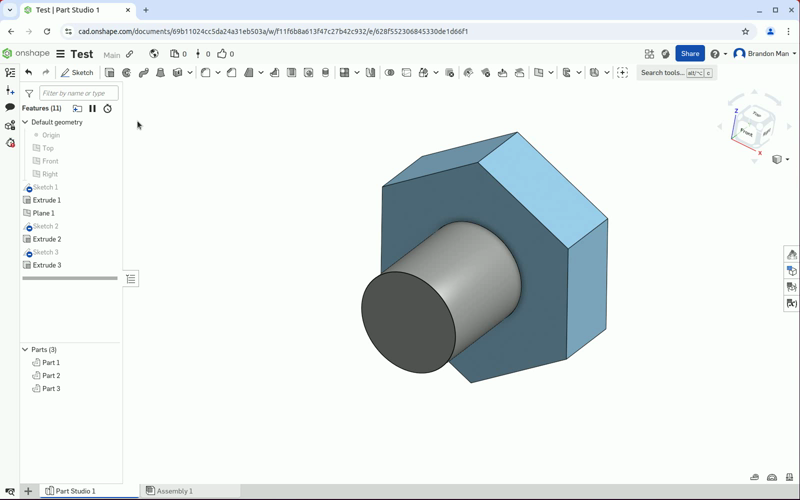
mouse_move(73, 189)
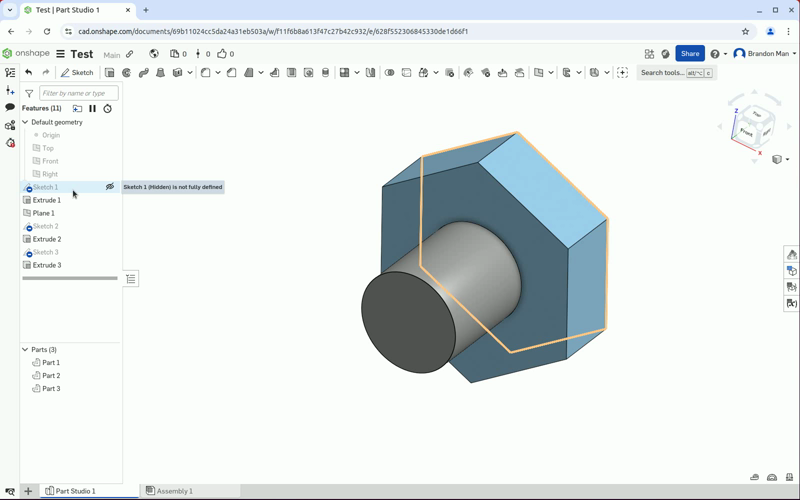
click(73, 189)